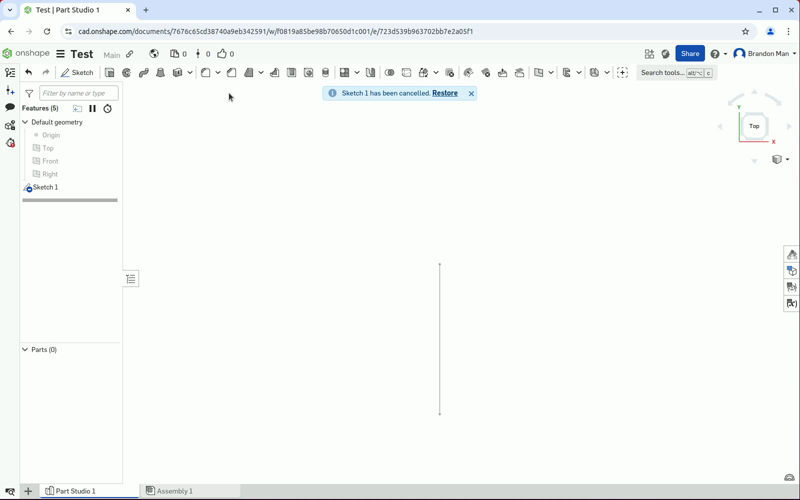
key(shift+h)
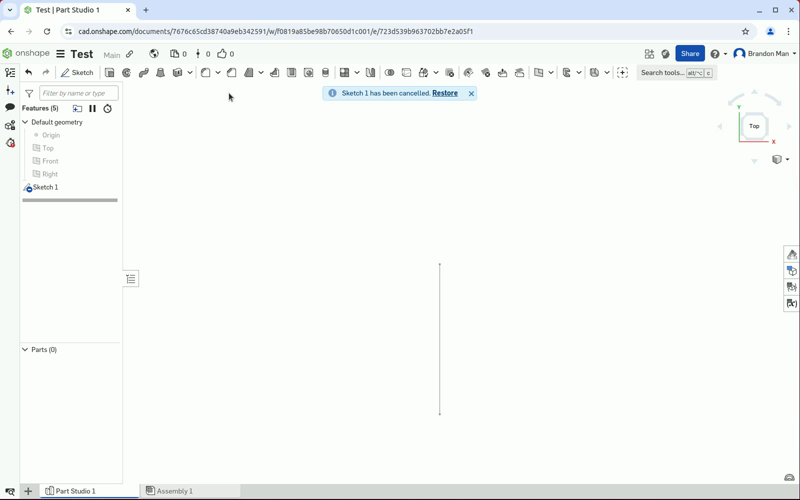
key(shift+s)
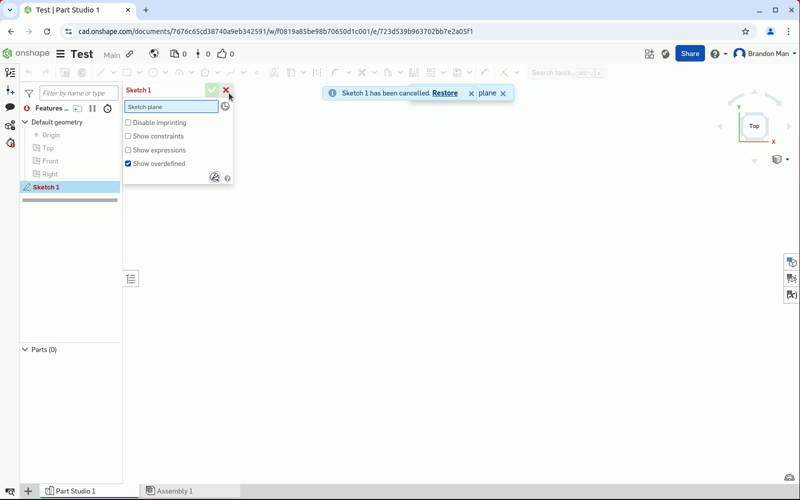
mouse_move(73, 150)
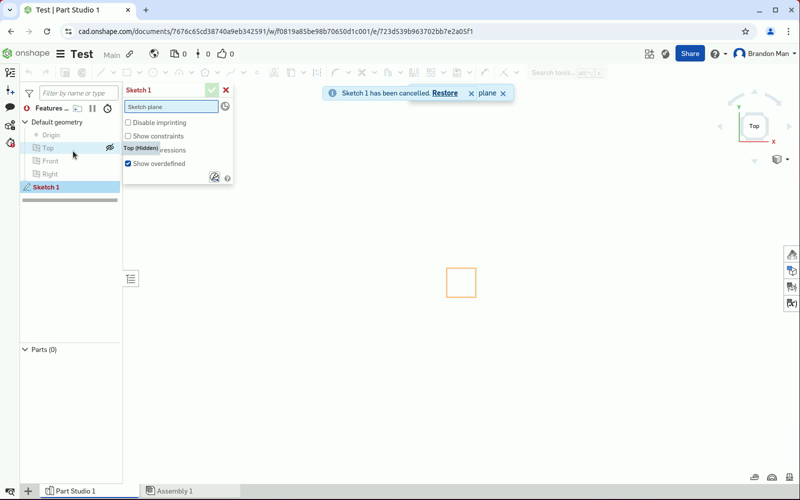
click(73, 150)
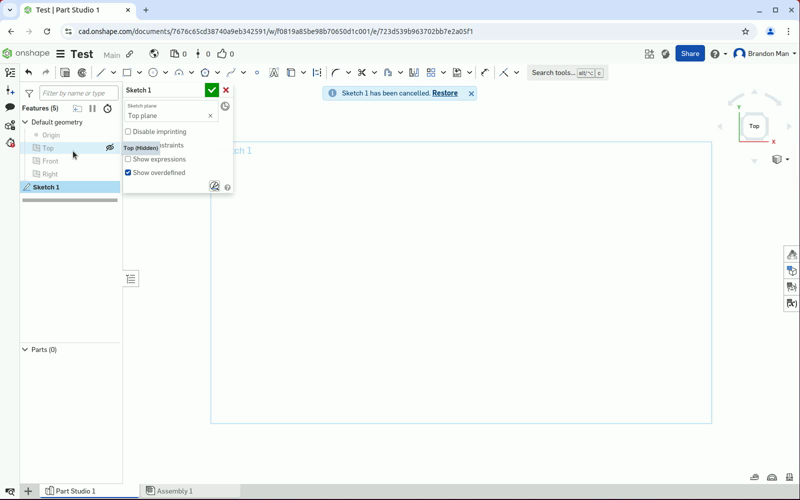
mouse_move(73, 352)
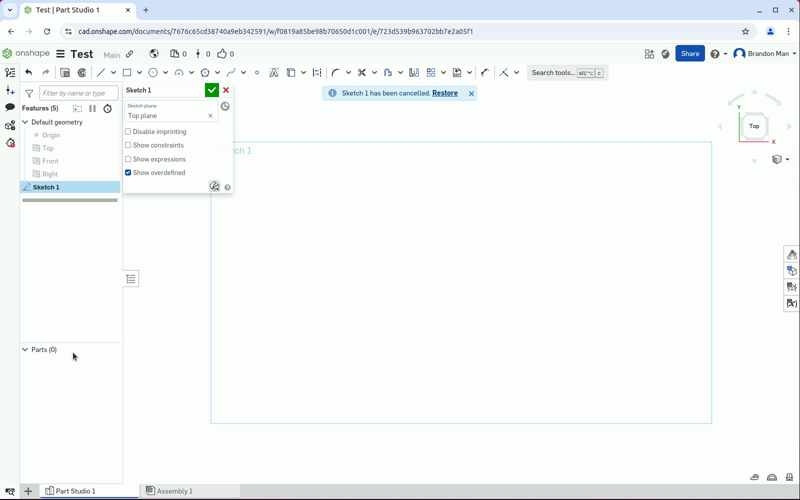
key(y)
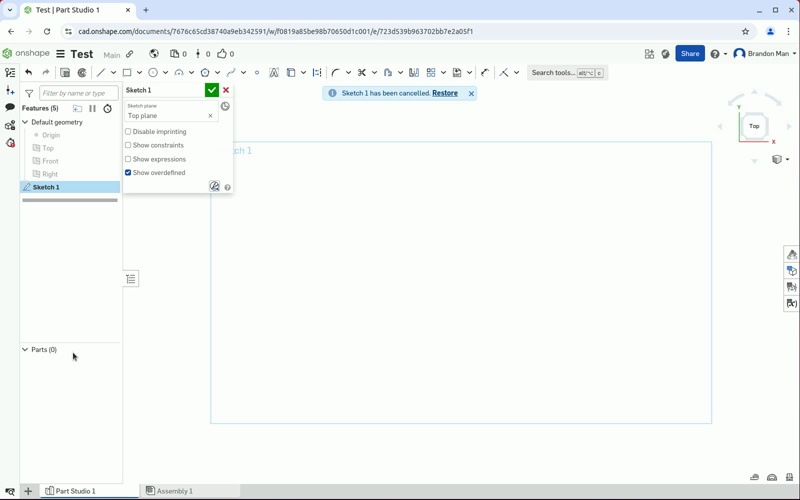
key(c)
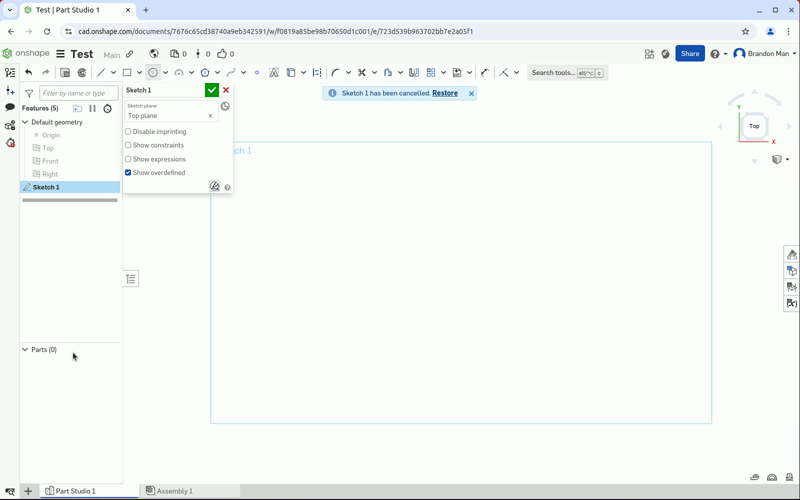
key_down(shift)
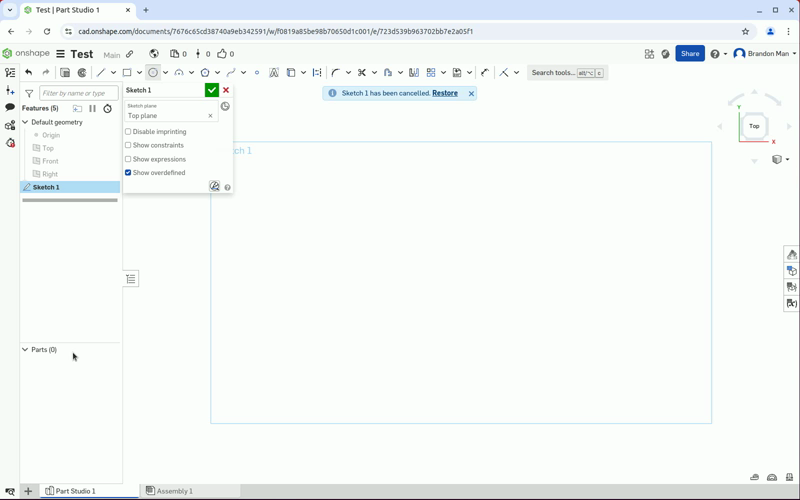
mouse_move(461, 282)
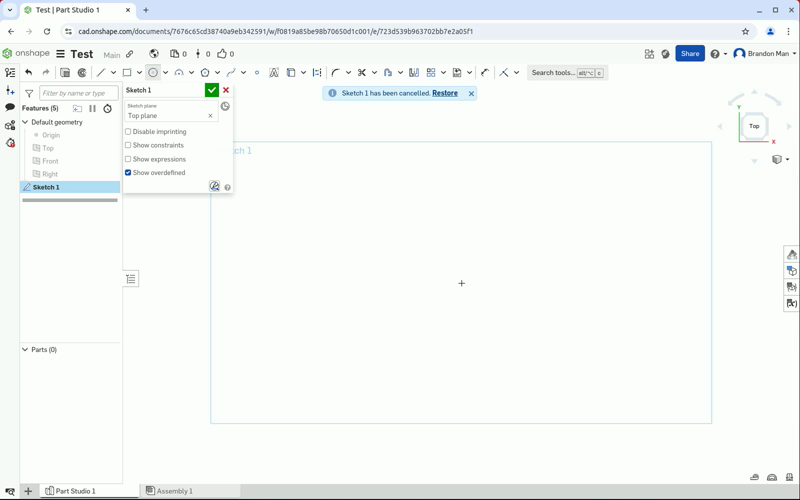
click(461, 282)
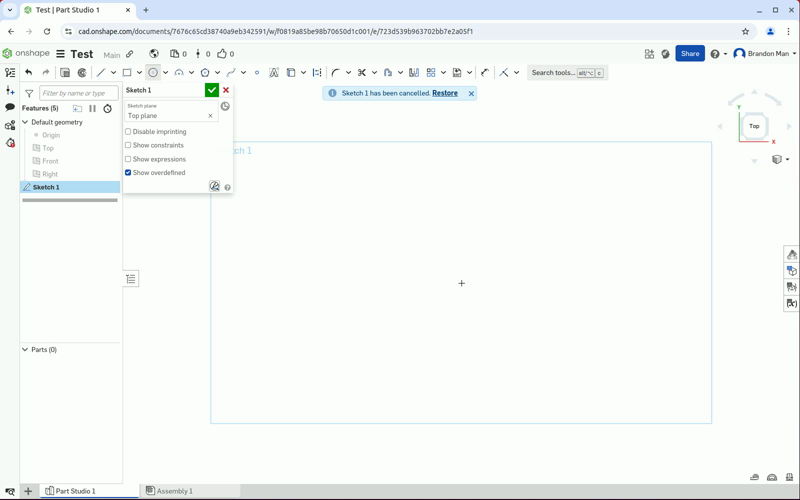
key_up(shift)
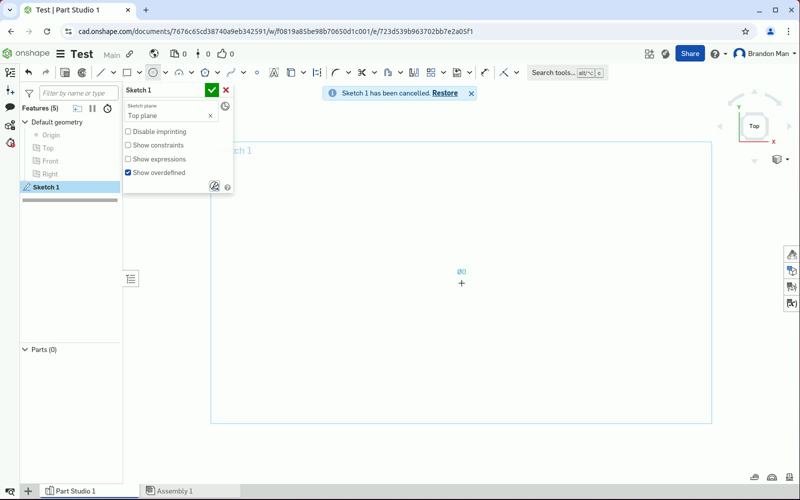
mouse_move(512, 282)
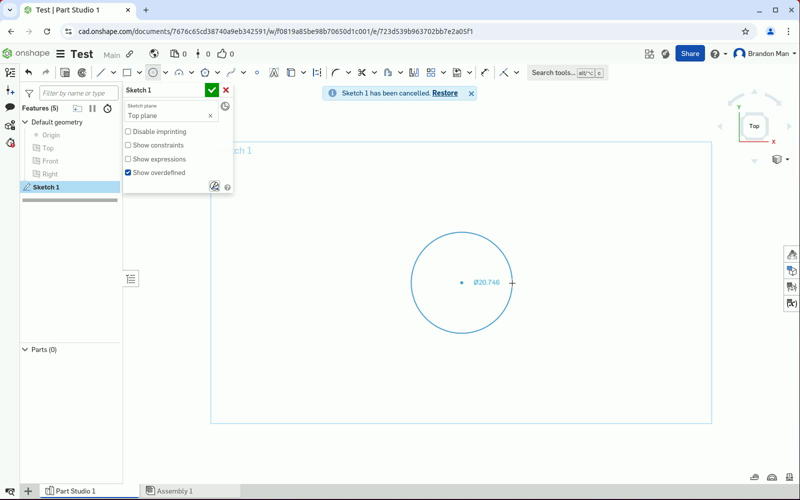
click(512, 282)
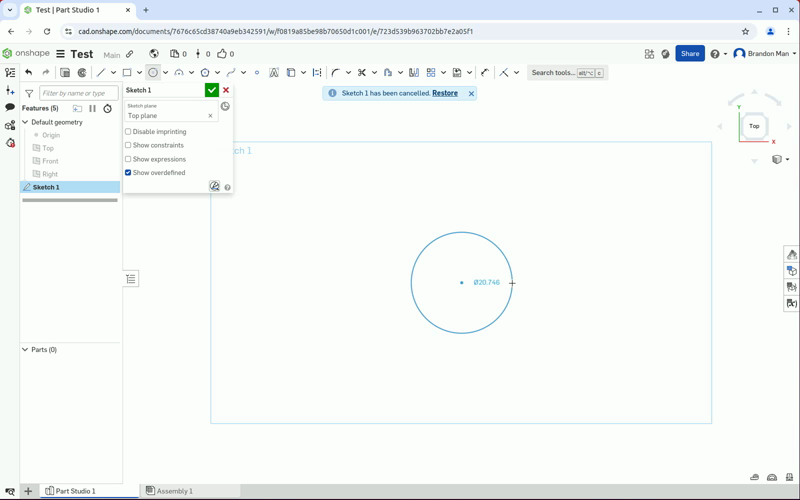
key(esc)
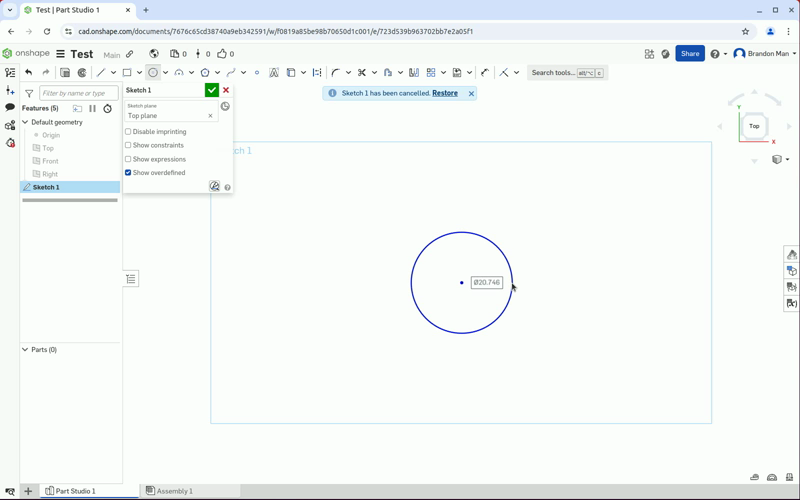
key(c)
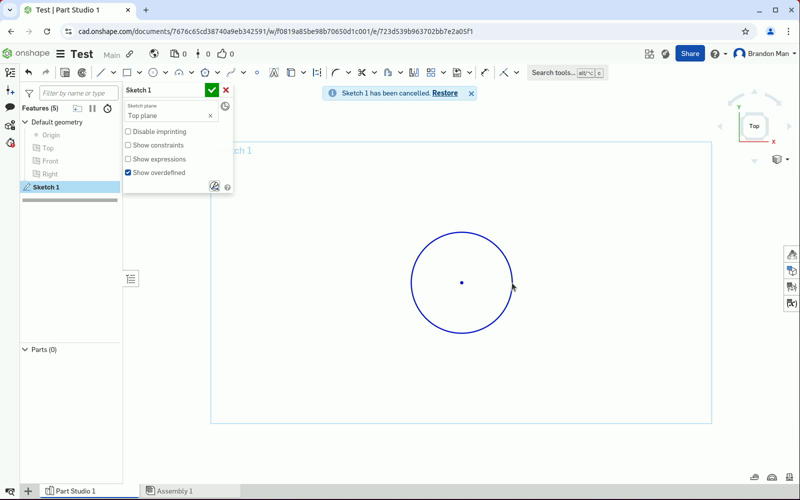
key_down(shift)
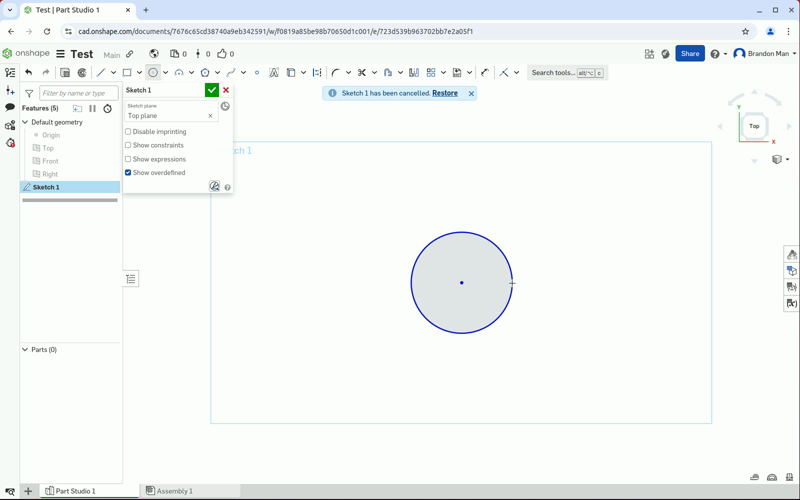
mouse_move(461, 282)
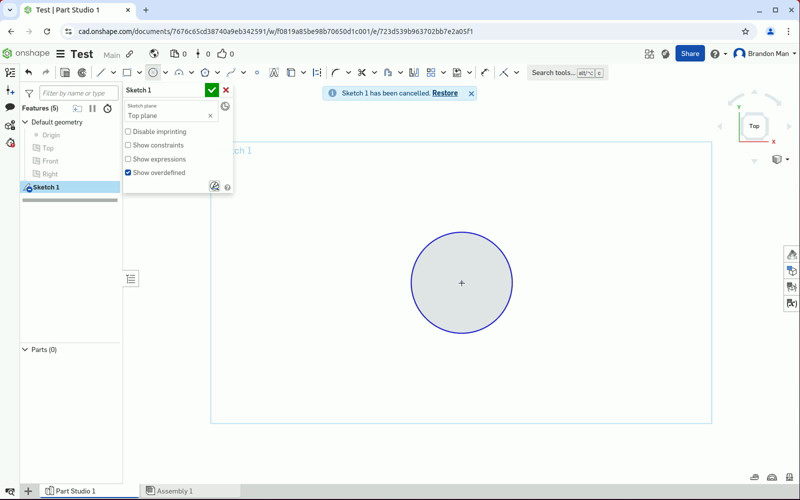
click(461, 282)
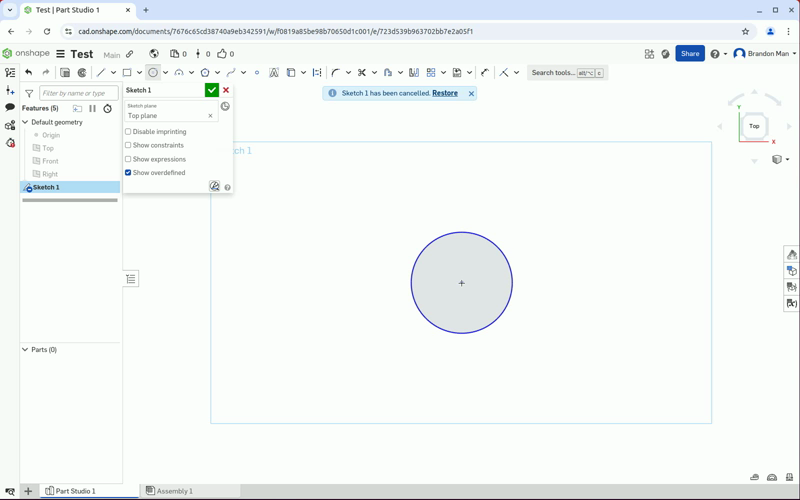
key_up(shift)
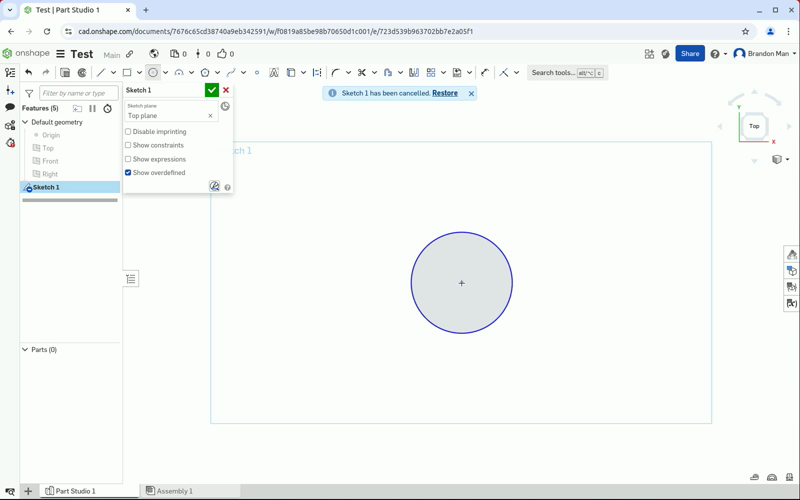
mouse_move(506, 282)
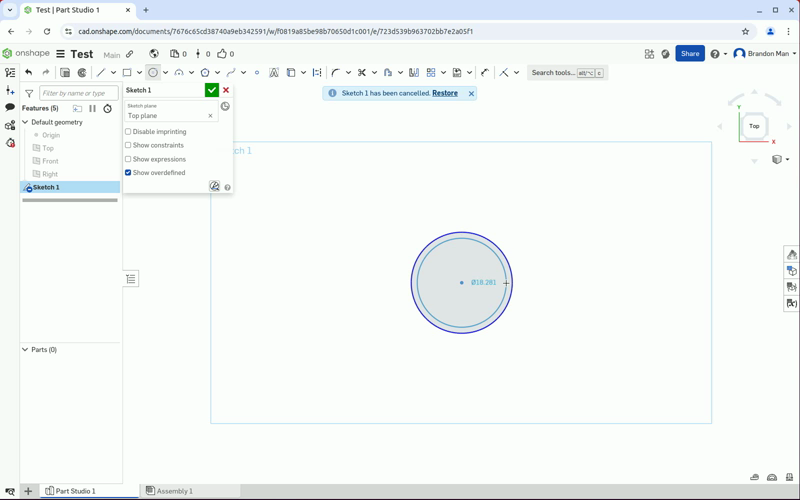
click(506, 282)
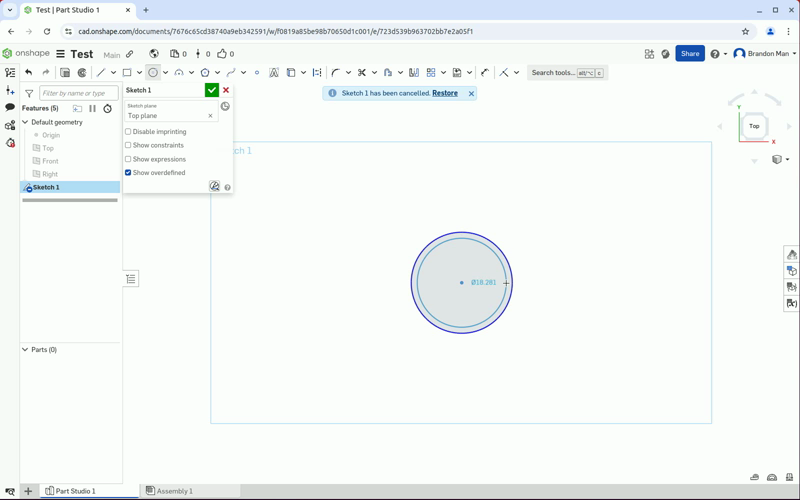
key(esc)
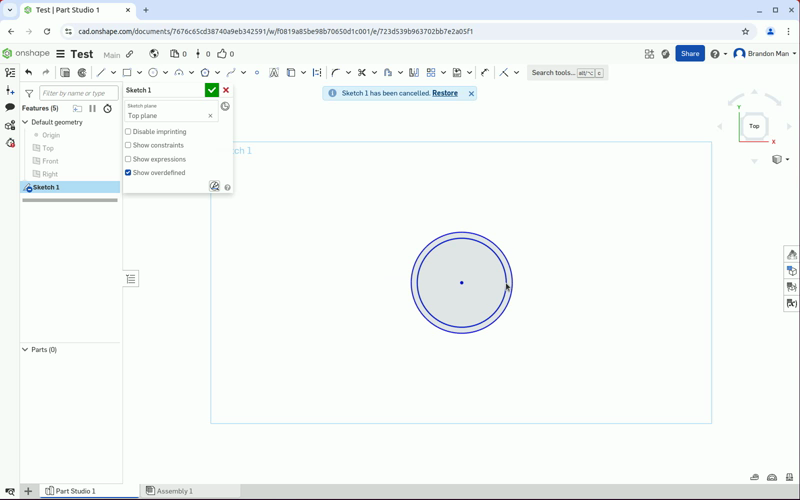
mouse_move(492, 245)
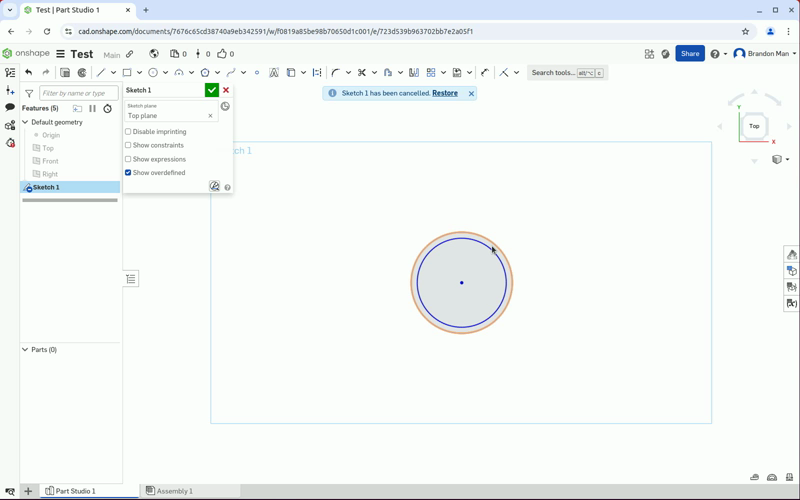
click(492, 245)
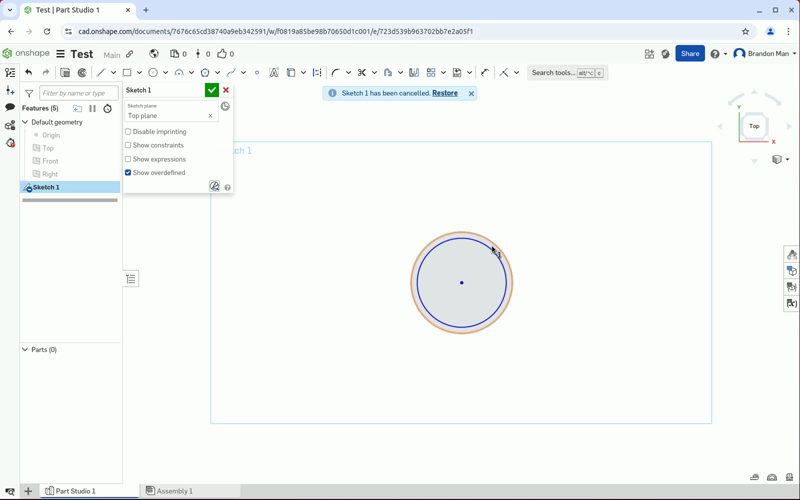
mouse_move(73, 352)
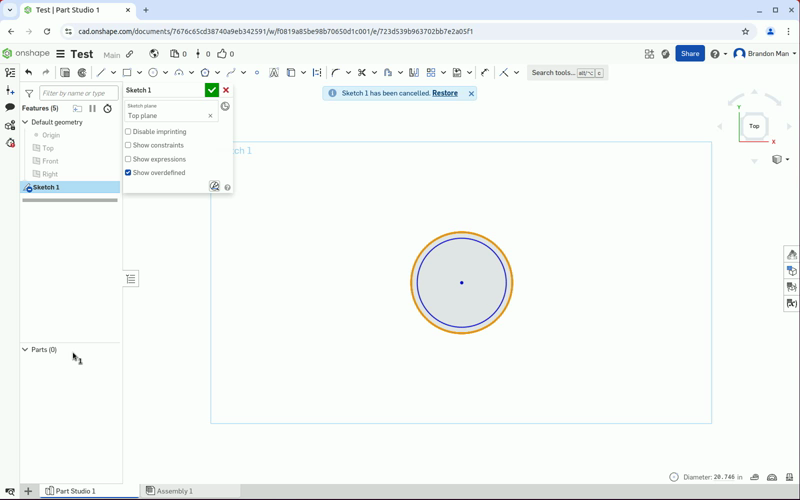
key(shift+y)
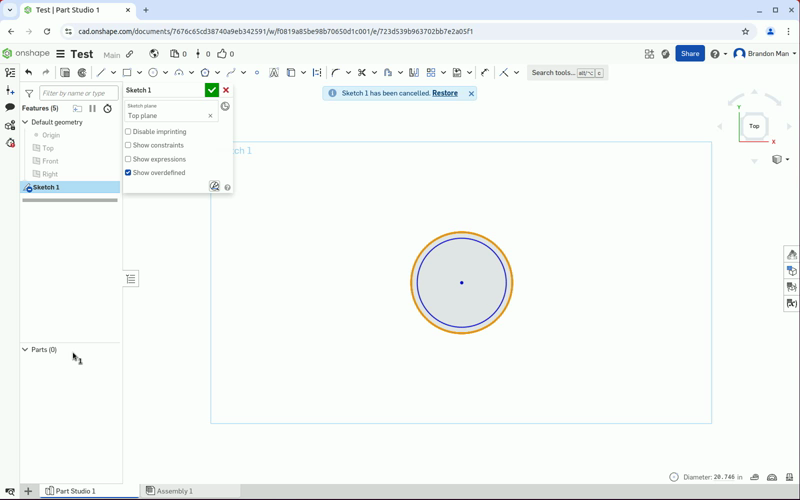
key(shift+e)
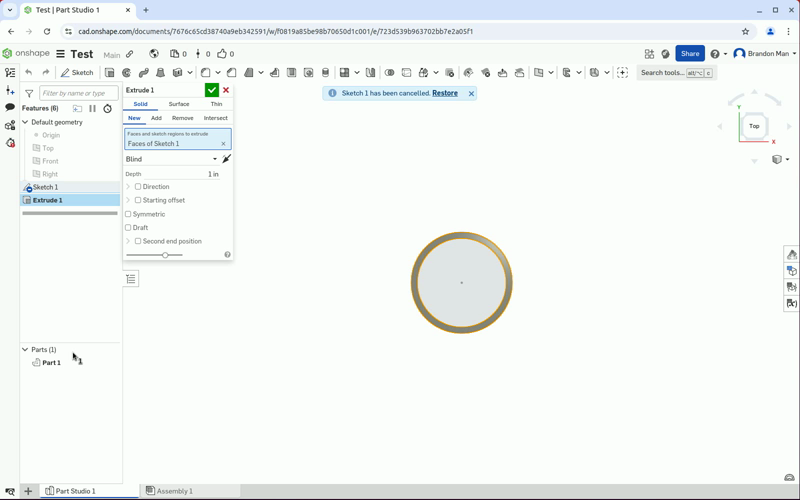
mouse_move(143, 106)
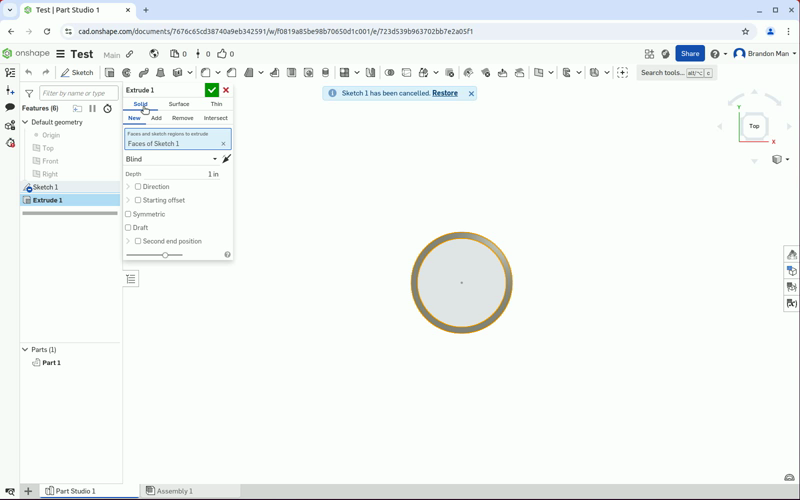
click(143, 106)
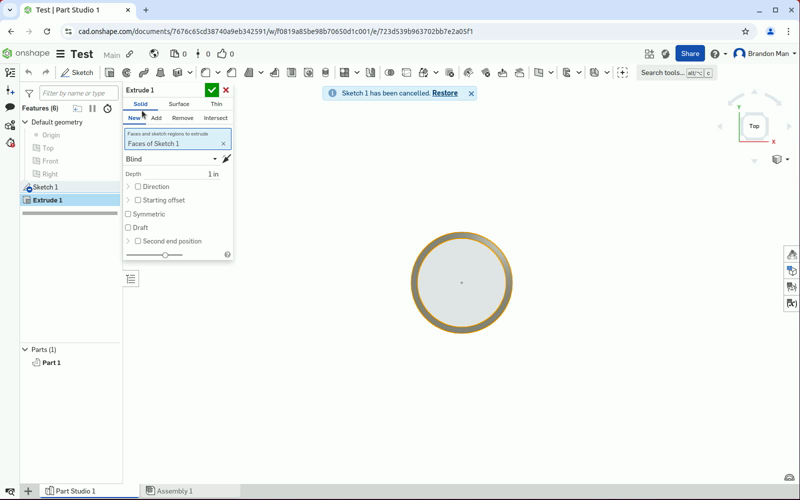
mouse_move(137, 120)
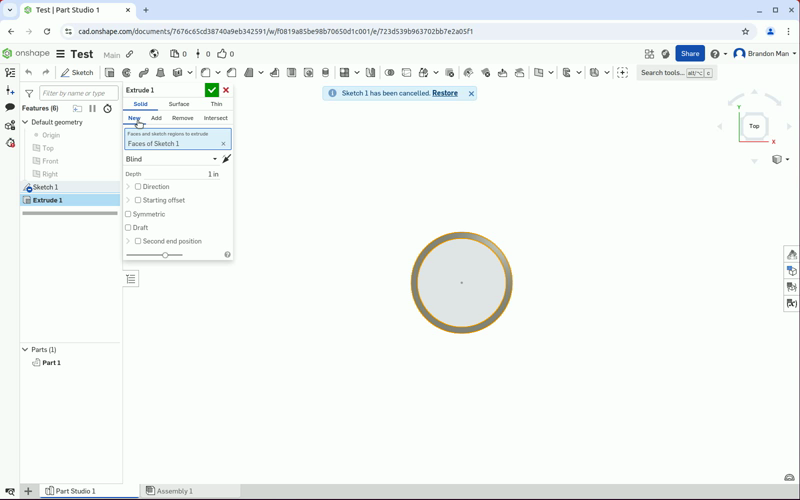
click(137, 120)
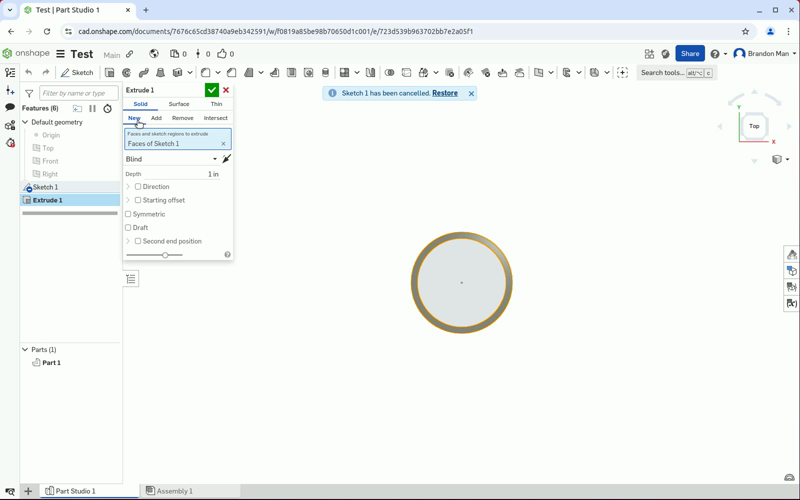
key(tab, 4)
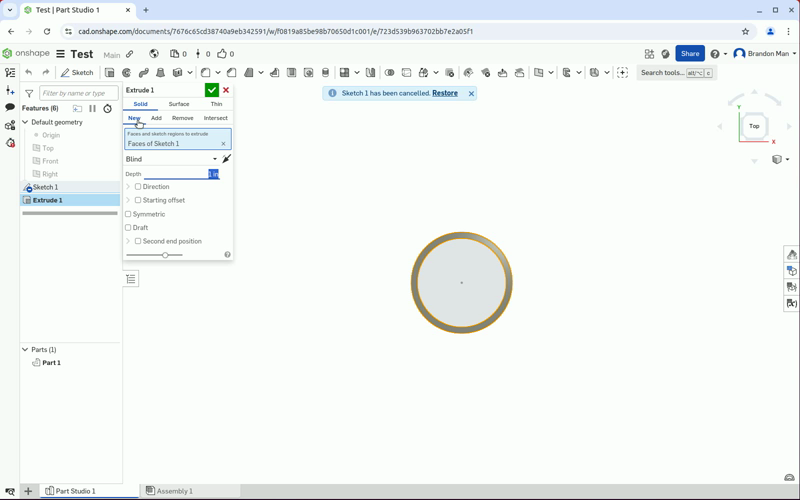
text(0.963)
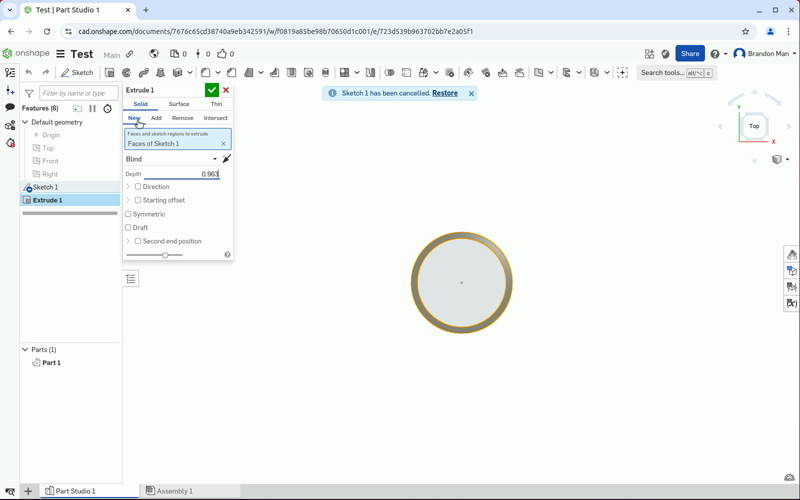
key(enter)
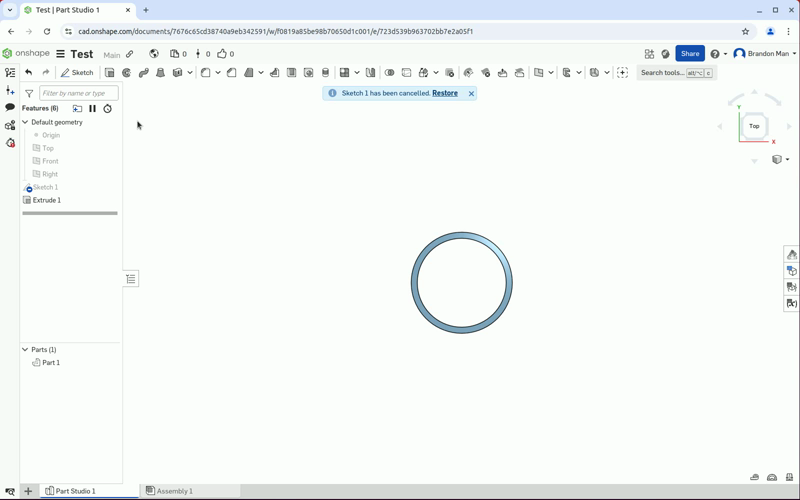
key(shift+h)
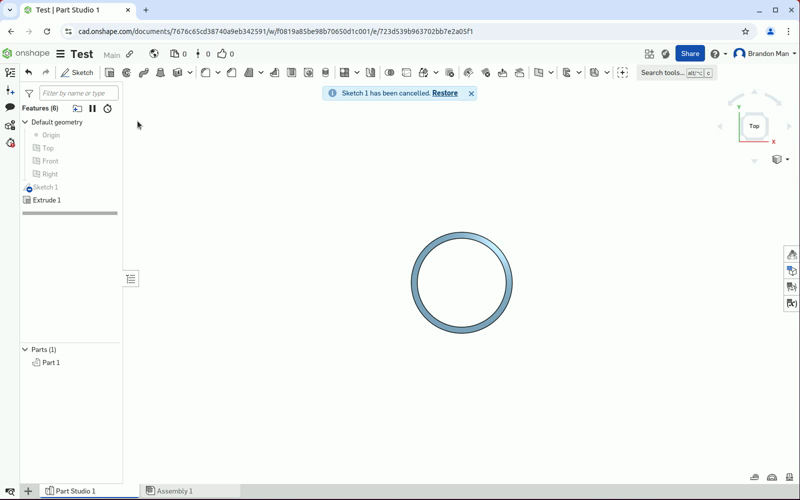
key(shift+h)
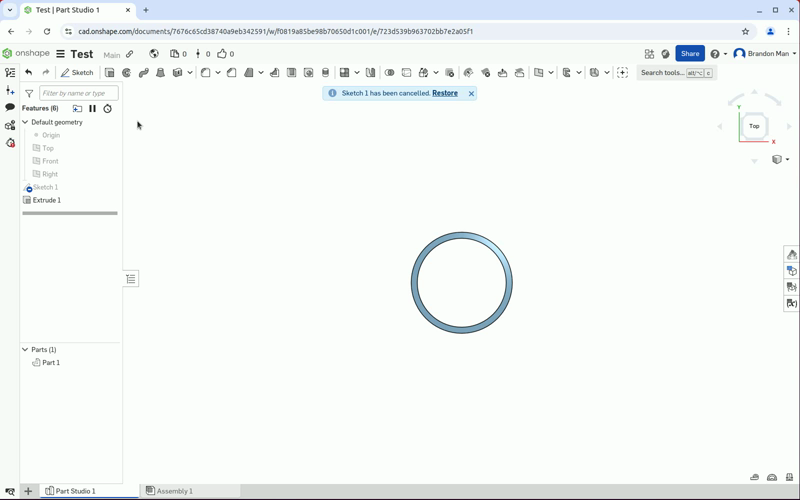
mouse_move(73, 189)
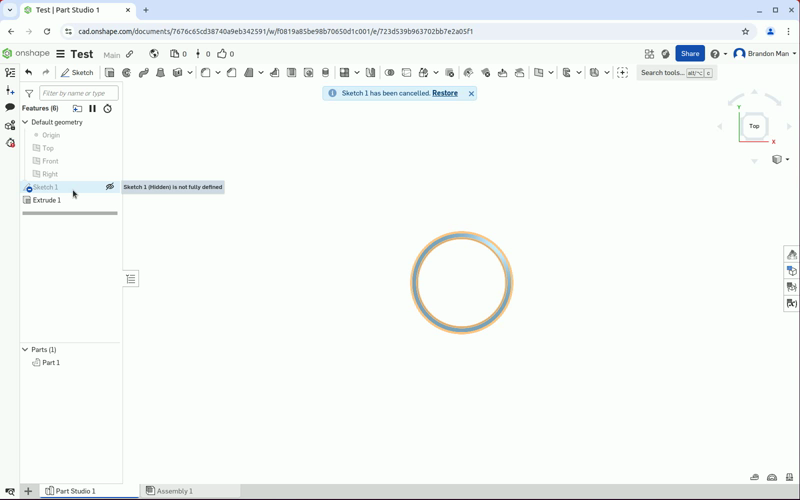
click(73, 189)
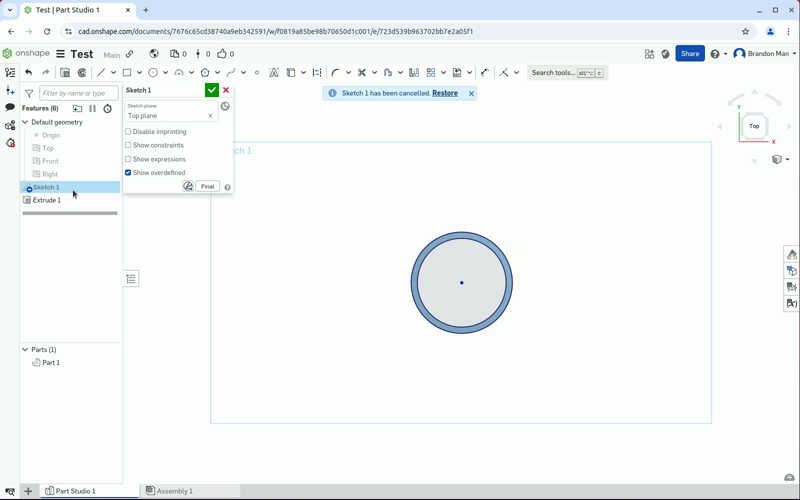
mouse_move(229, 92)
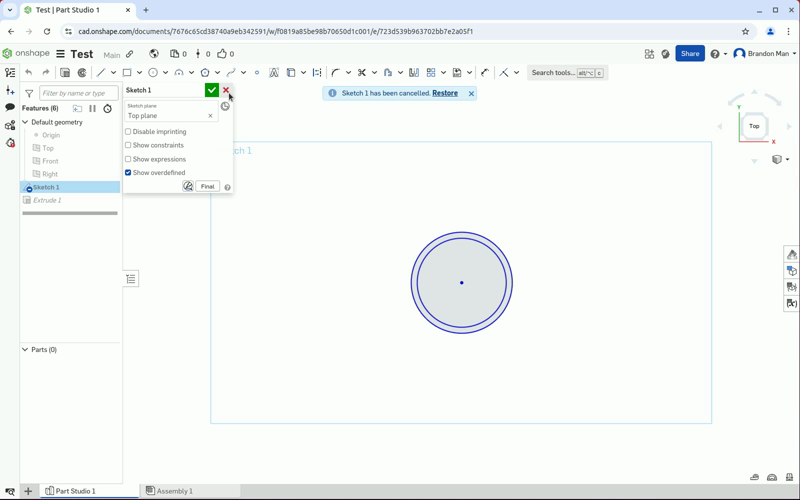
click(229, 92)
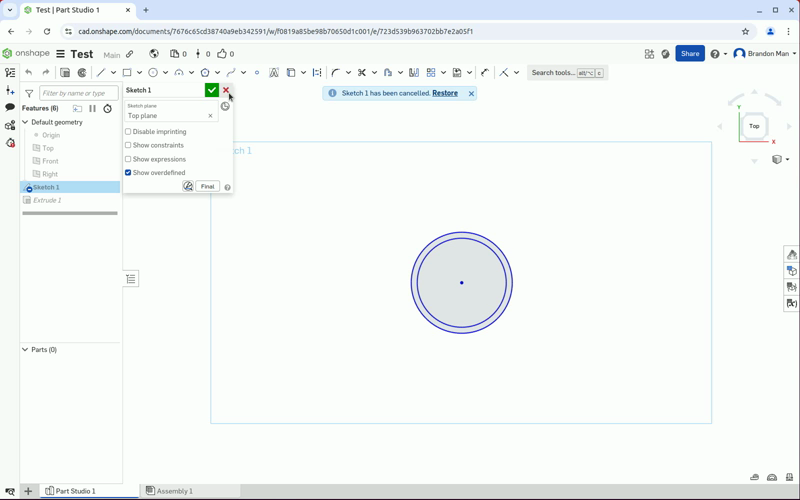
key(shift+s)
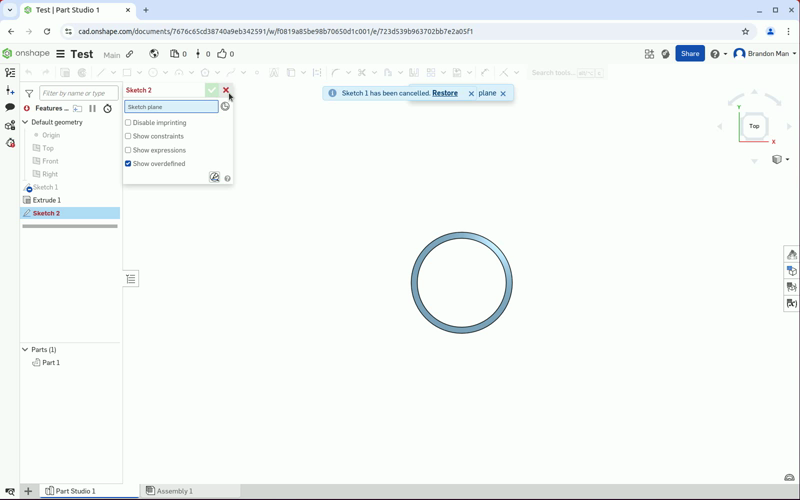
mouse_move(73, 150)
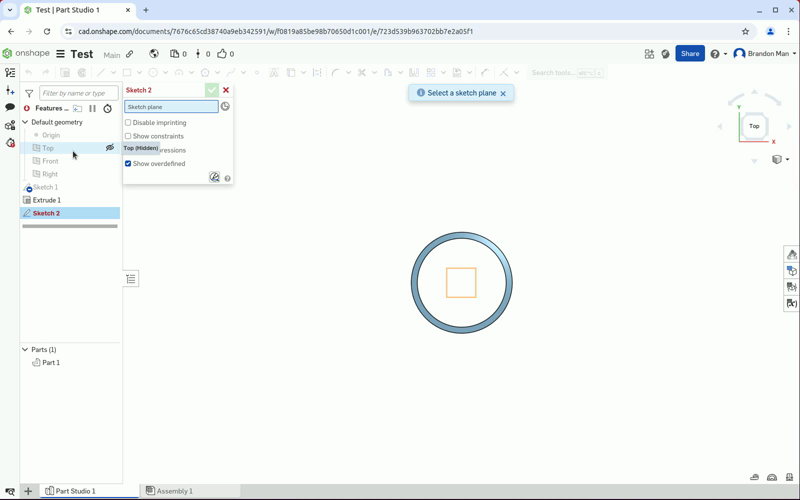
click(73, 150)
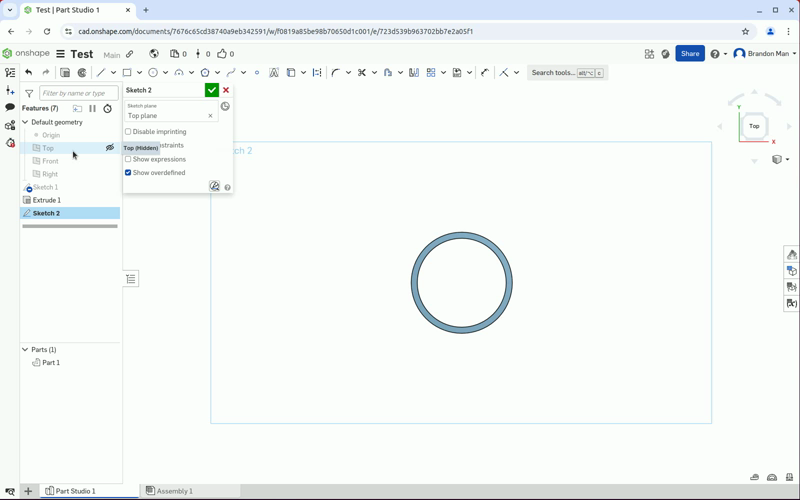
mouse_move(73, 352)
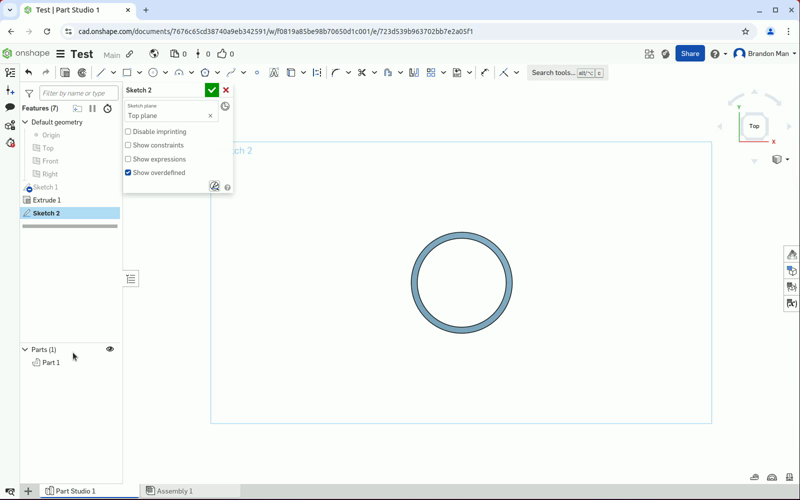
key(y)
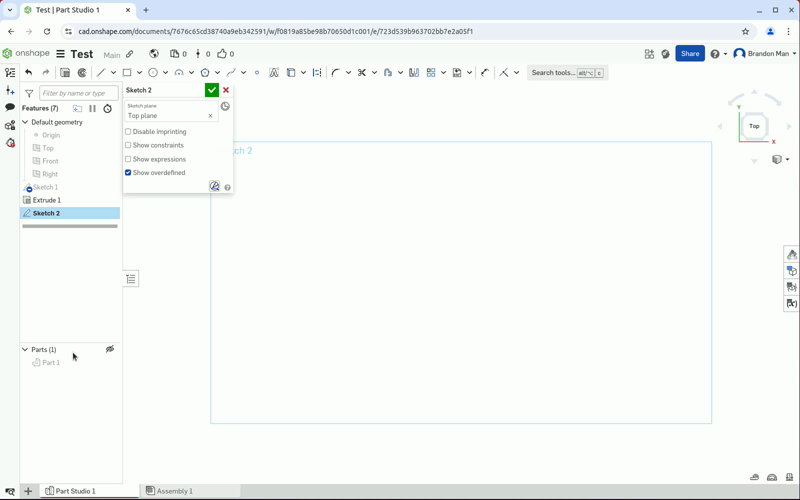
key(l)
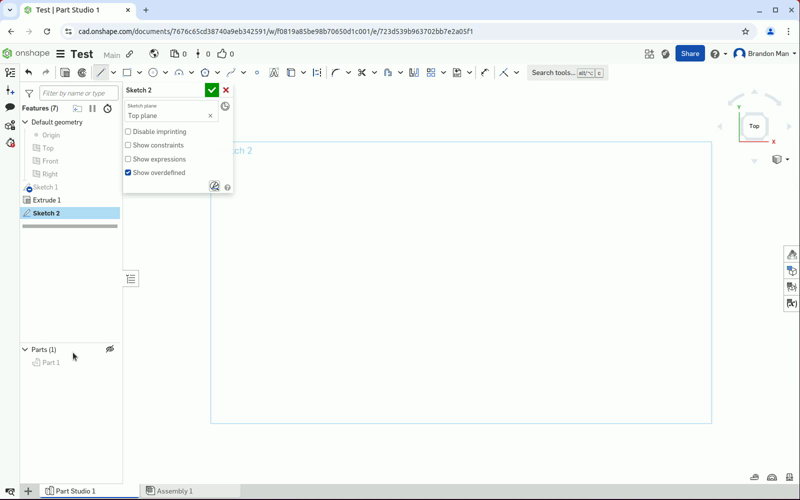
key_down(shift)
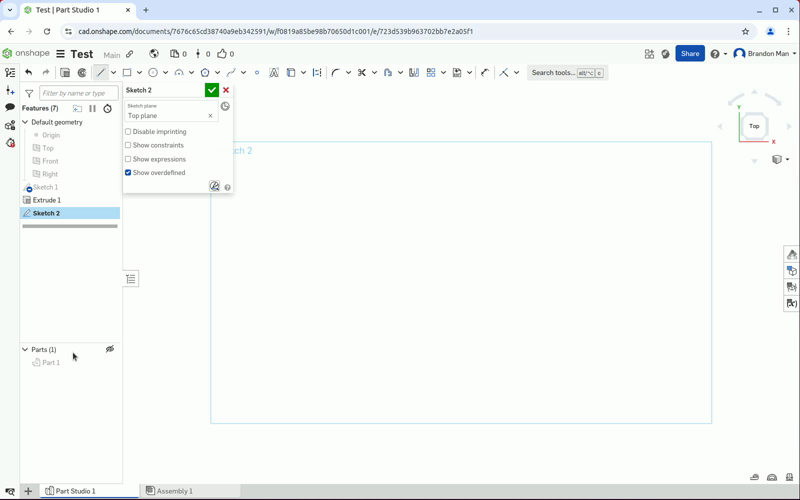
mouse_move(364, 365)
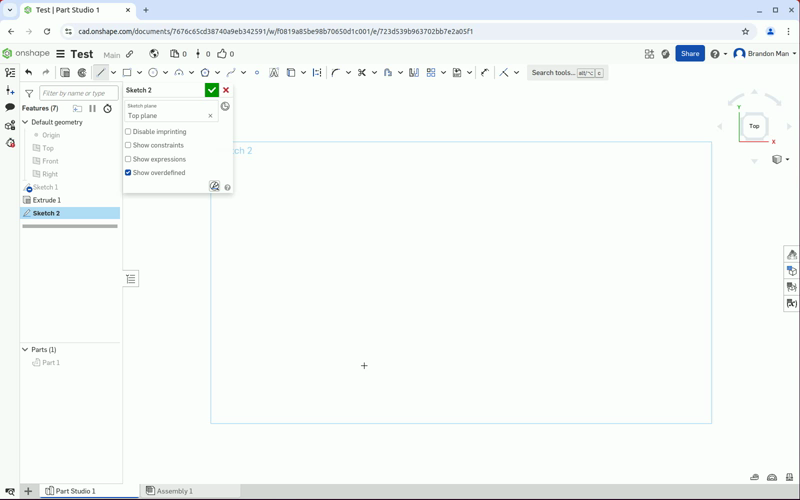
click(364, 365)
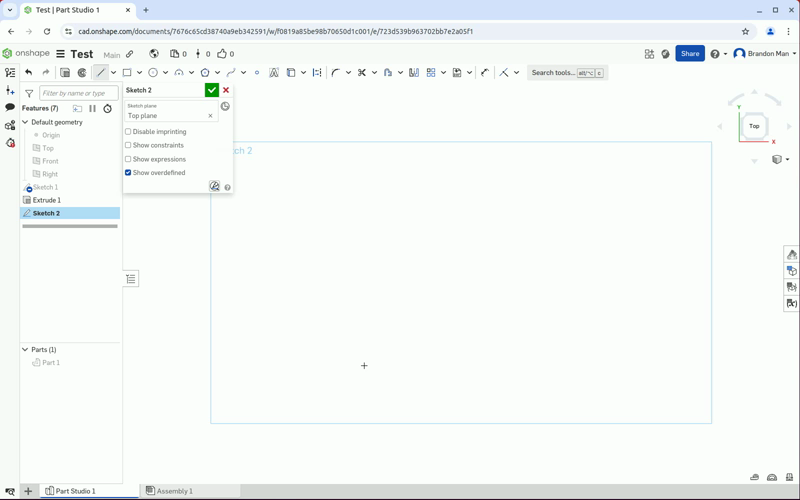
key_up(shift)
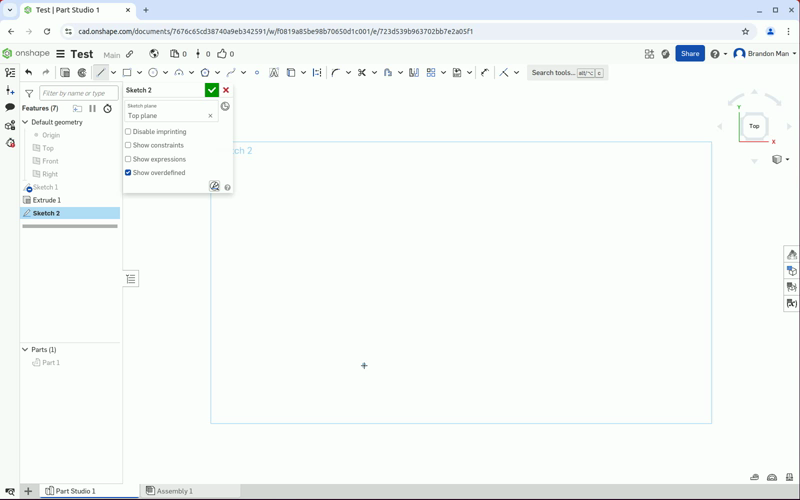
key_down(shift)
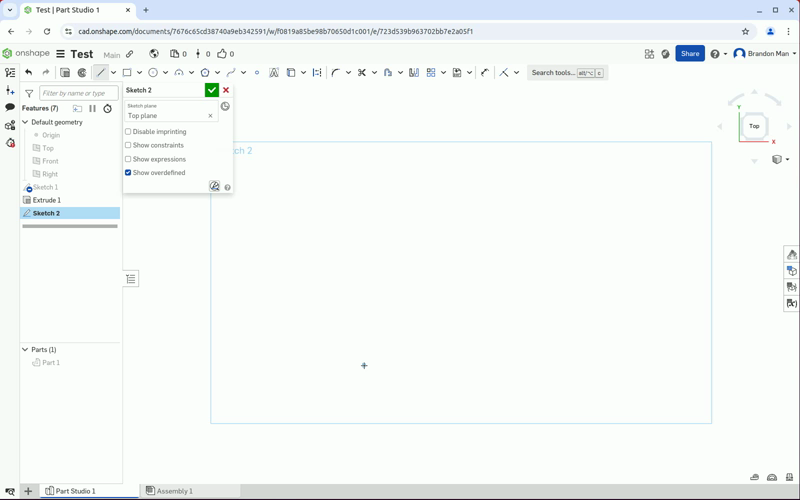
mouse_move(572, 365)
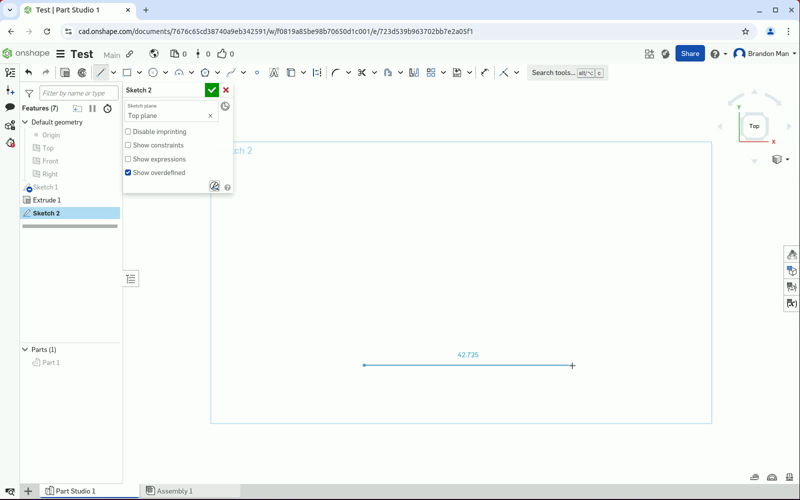
click(572, 365)
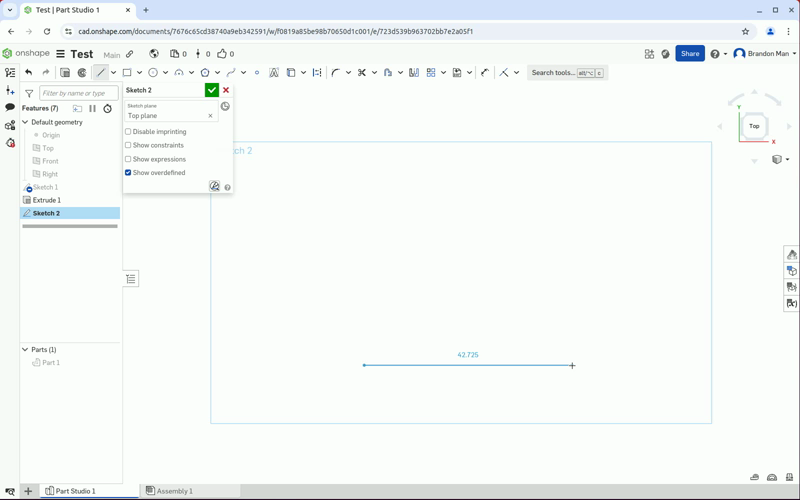
key_up(shift)
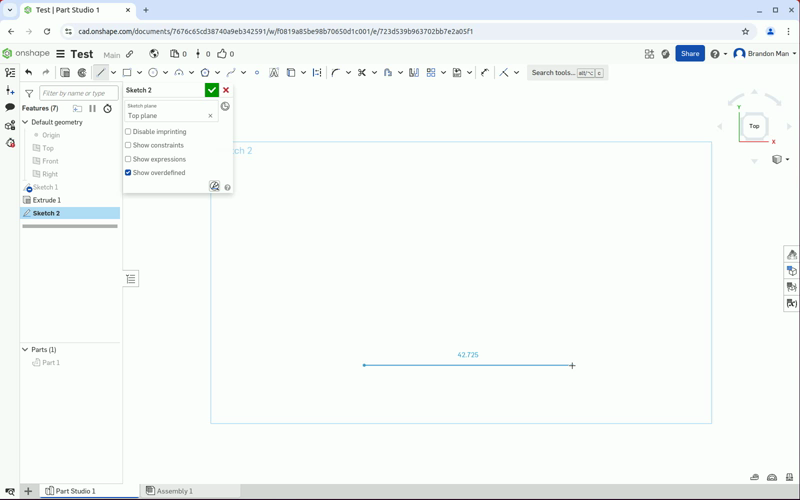
key_down(shift)
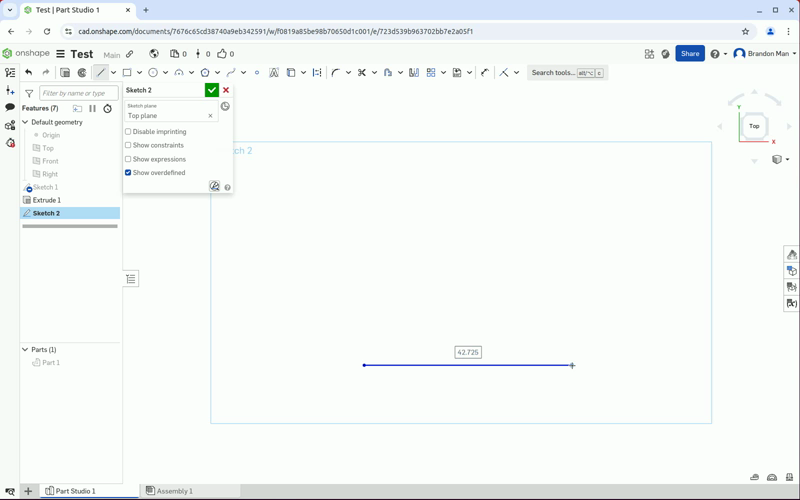
mouse_move(572, 196)
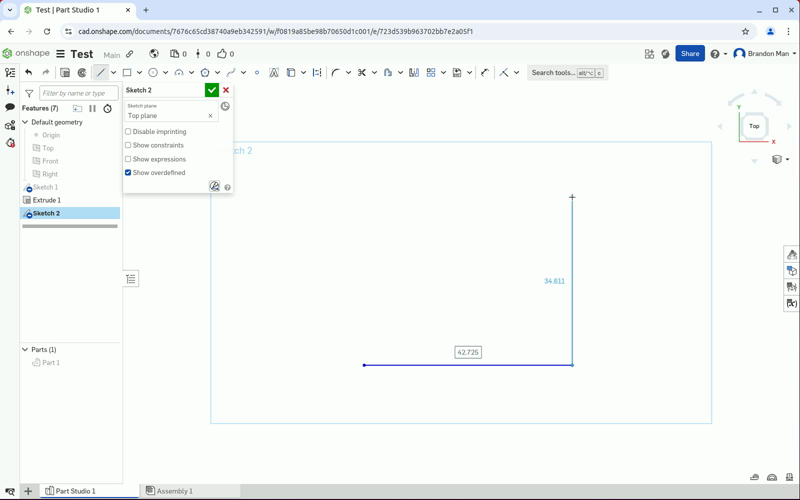
click(572, 196)
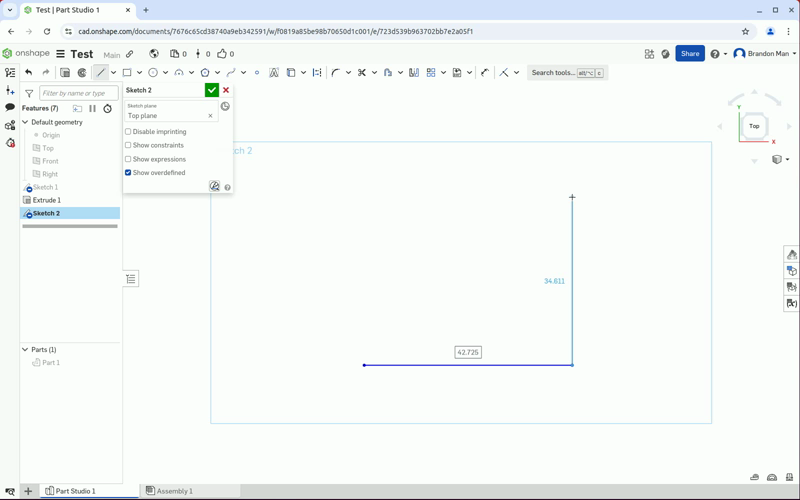
key_up(shift)
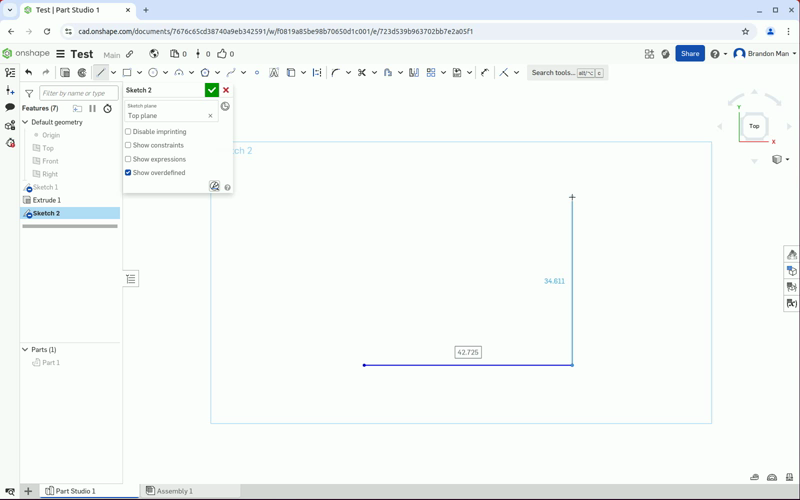
key_down(shift)
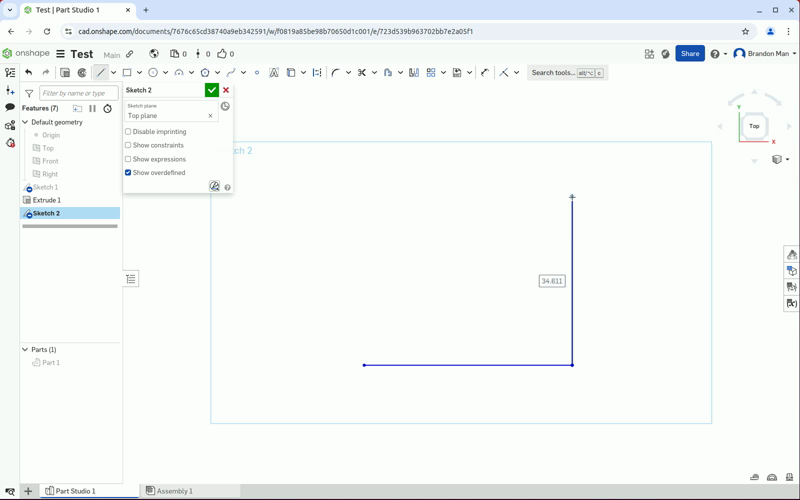
mouse_move(364, 196)
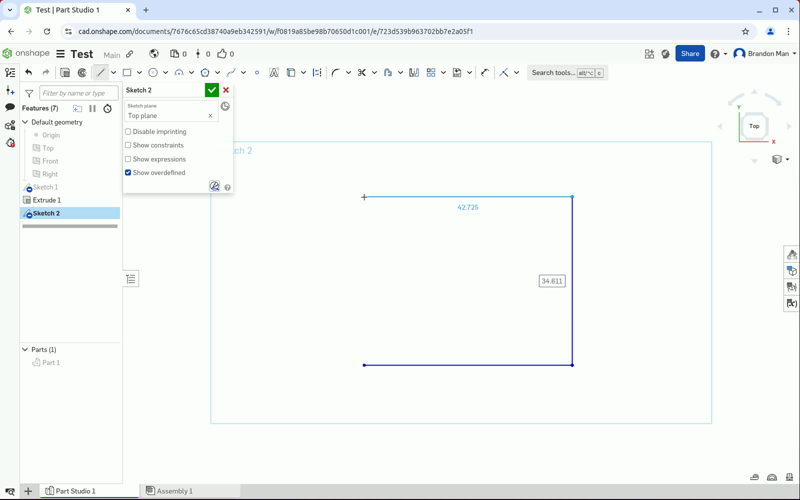
click(364, 196)
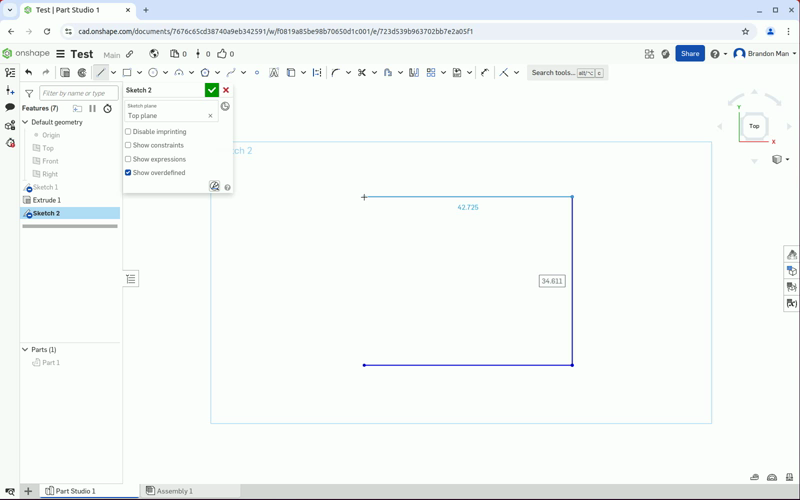
key_up(shift)
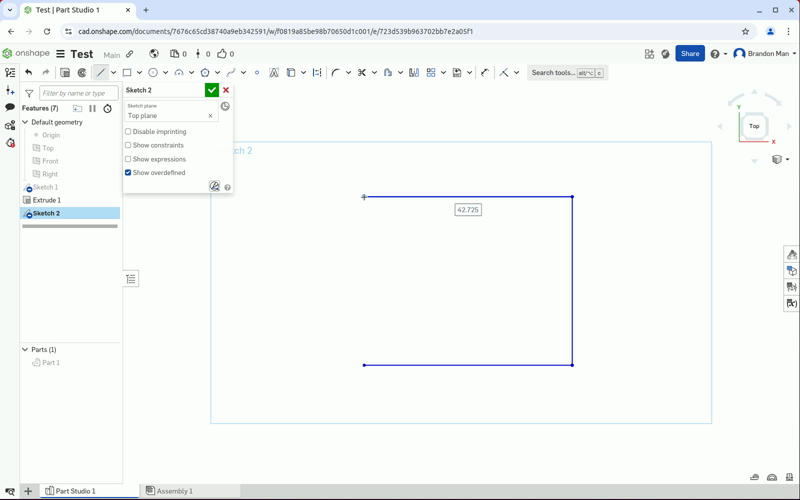
key_down(shift)
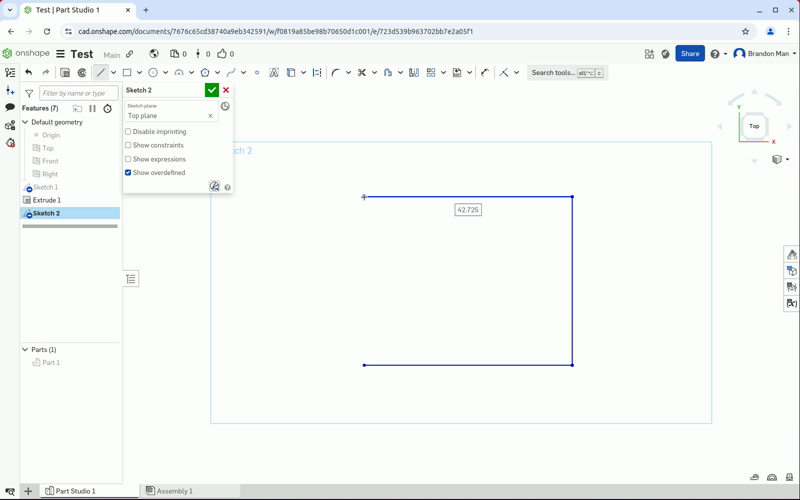
mouse_move(364, 365)
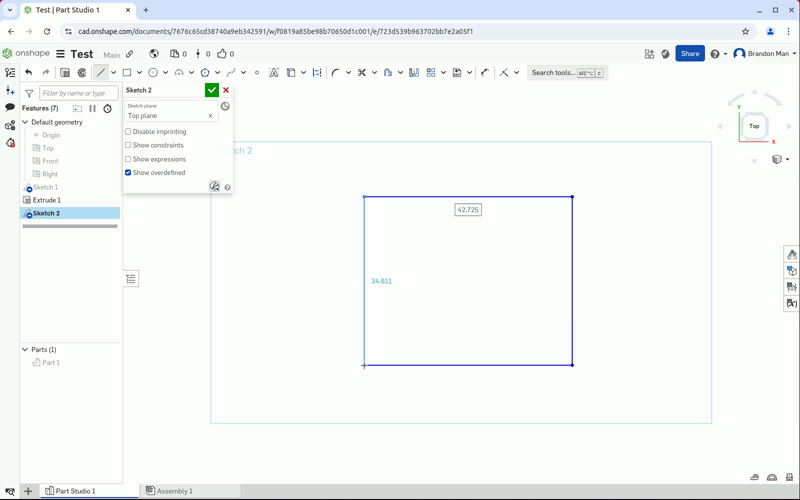
key_up(shift)
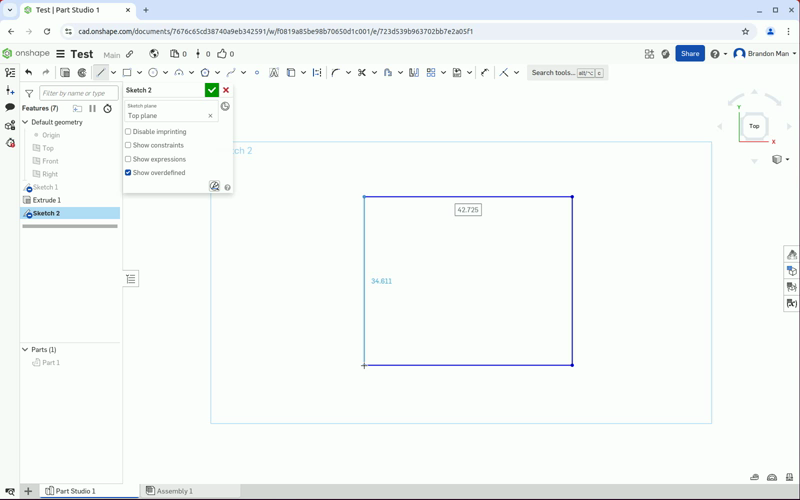
click(364, 365)
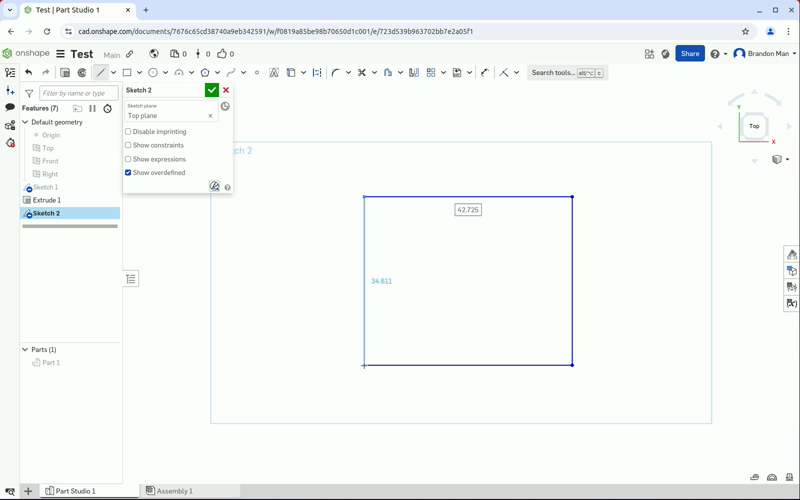
key(esc)
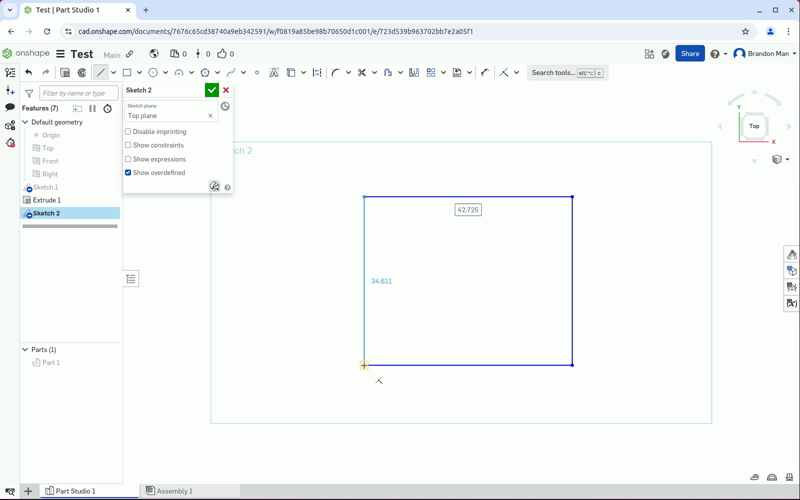
key(c)
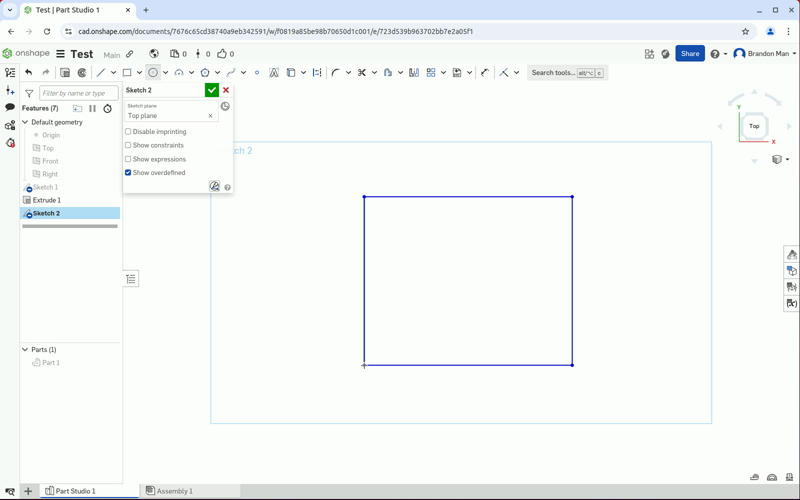
key_down(shift)
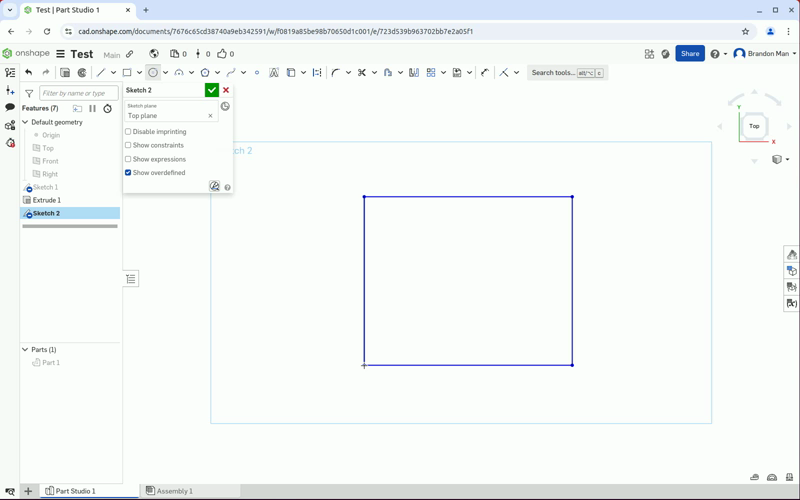
mouse_move(460, 284)
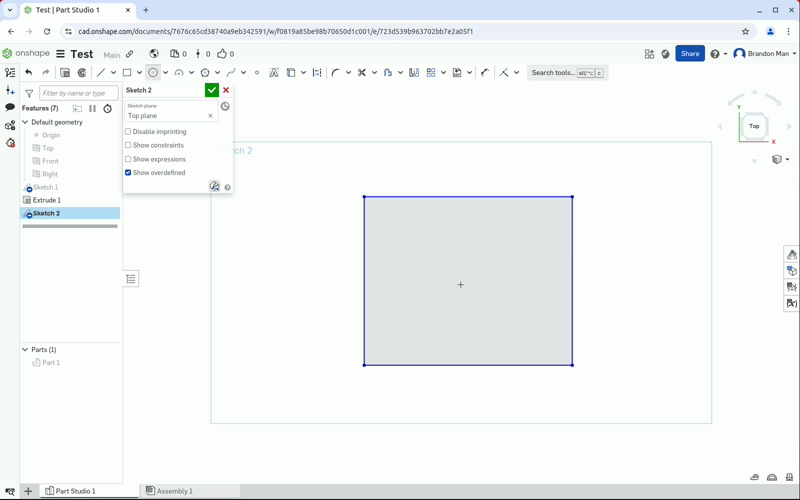
click(460, 284)
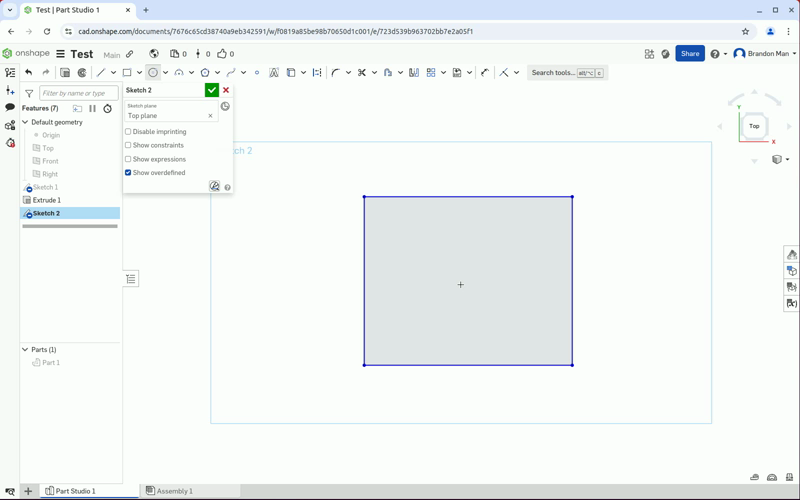
key_up(shift)
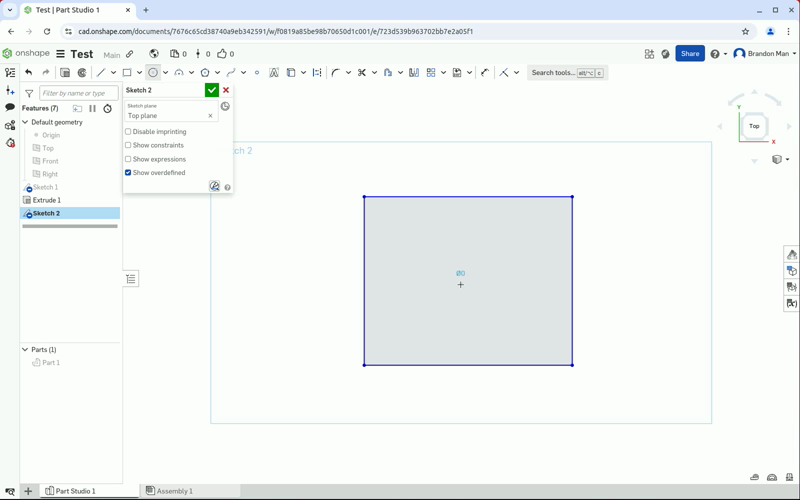
mouse_move(511, 284)
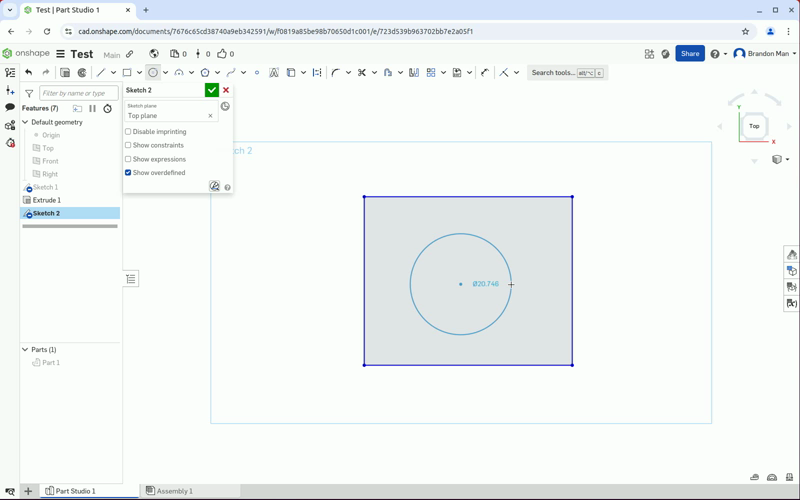
click(511, 284)
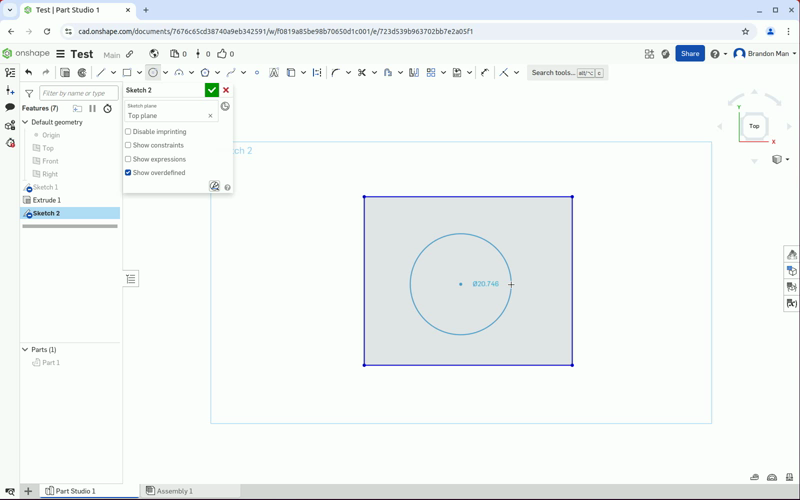
key(esc)
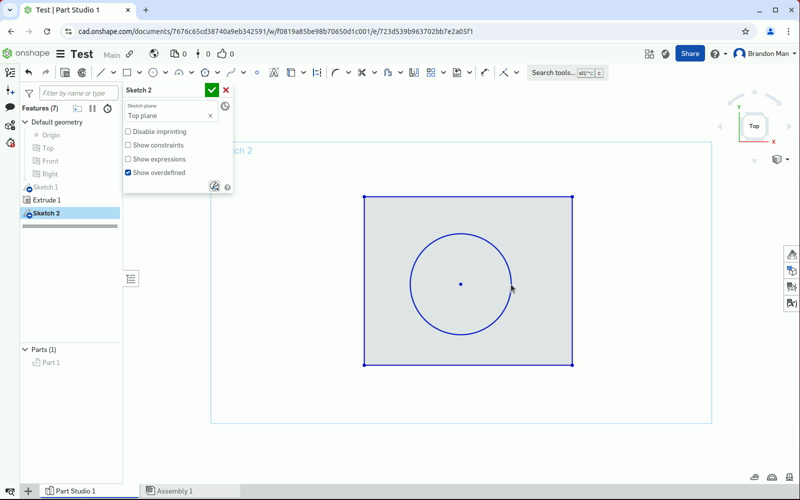
mouse_move(411, 224)
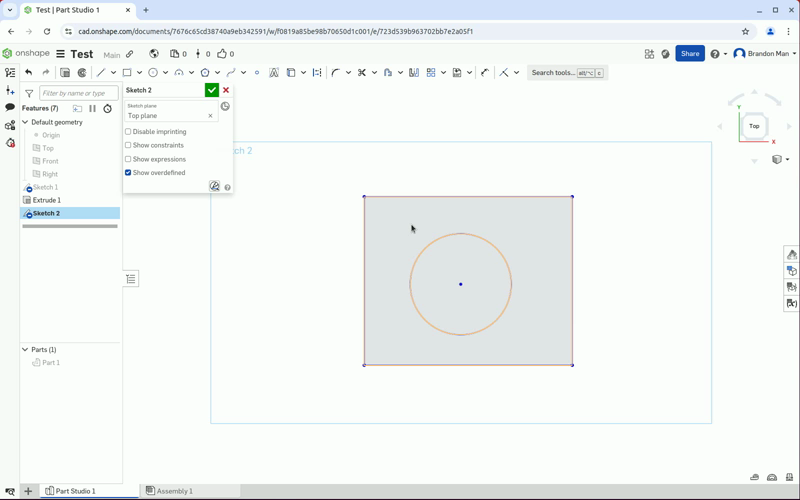
click(411, 224)
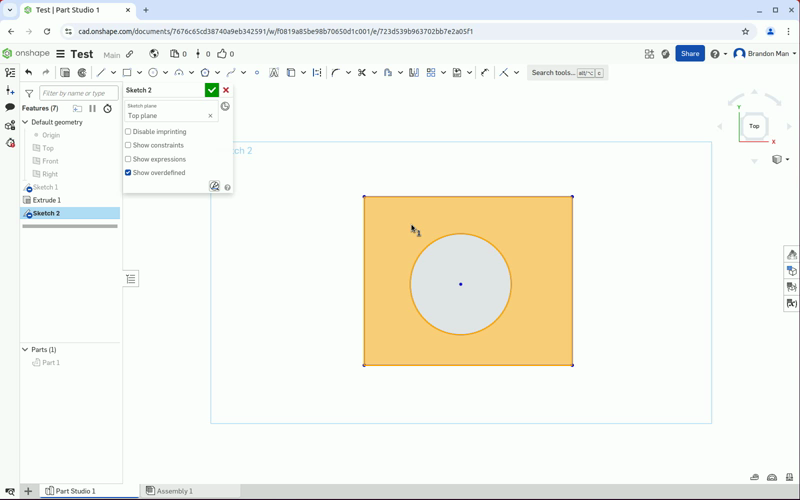
mouse_move(73, 352)
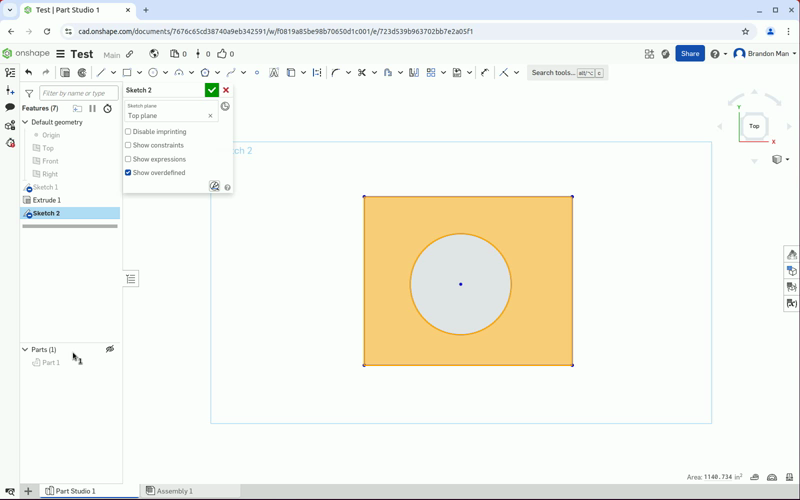
key(shift+y)
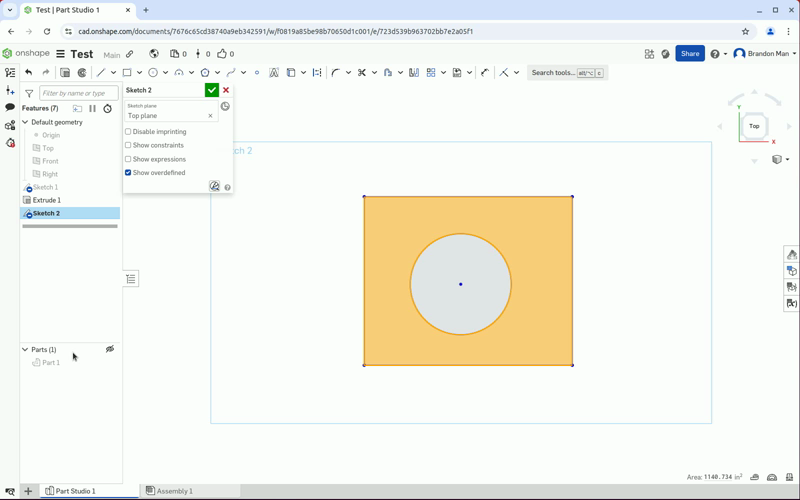
key(shift+e)
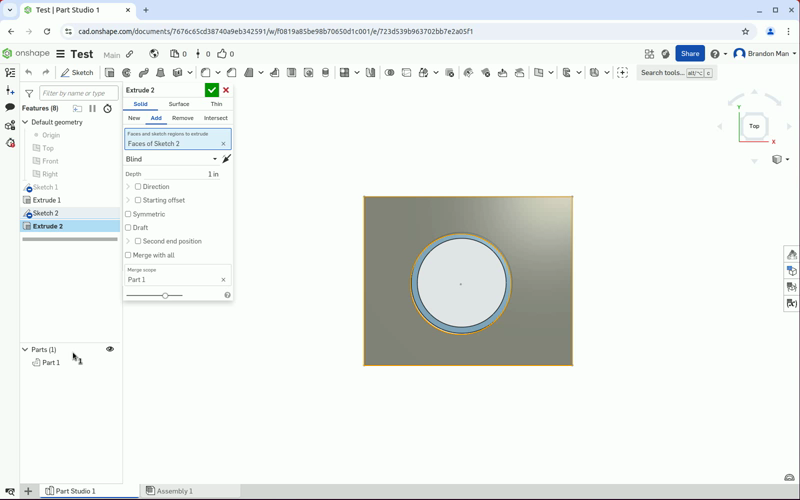
mouse_move(143, 106)
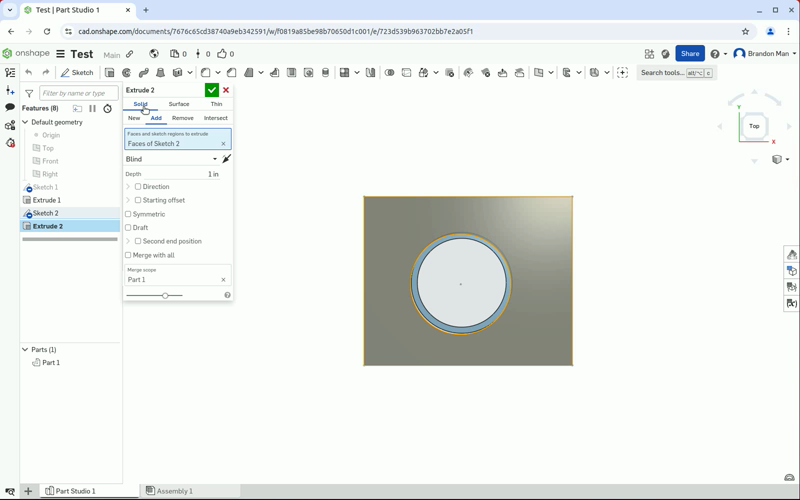
click(143, 106)
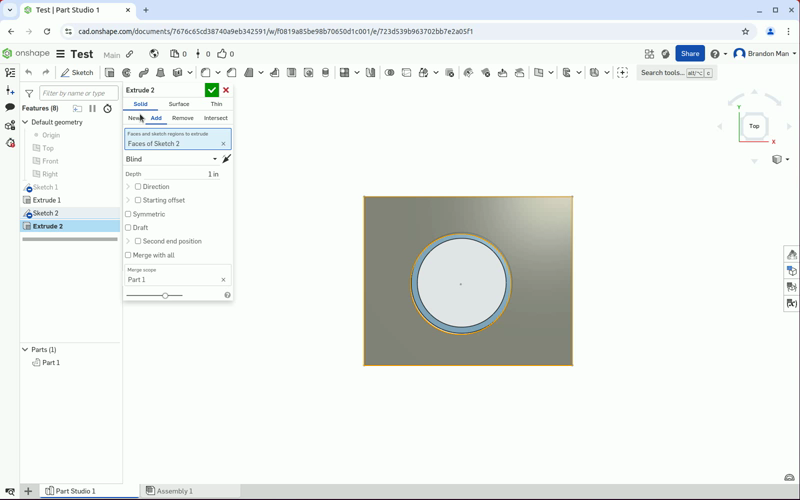
mouse_move(137, 120)
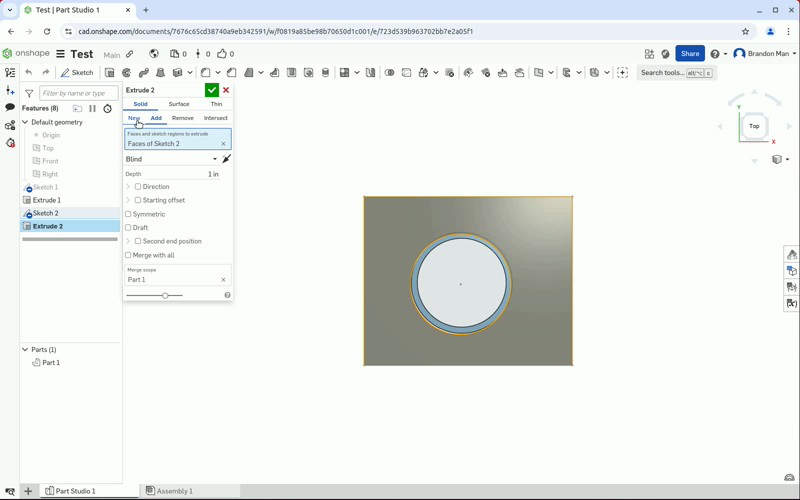
click(137, 120)
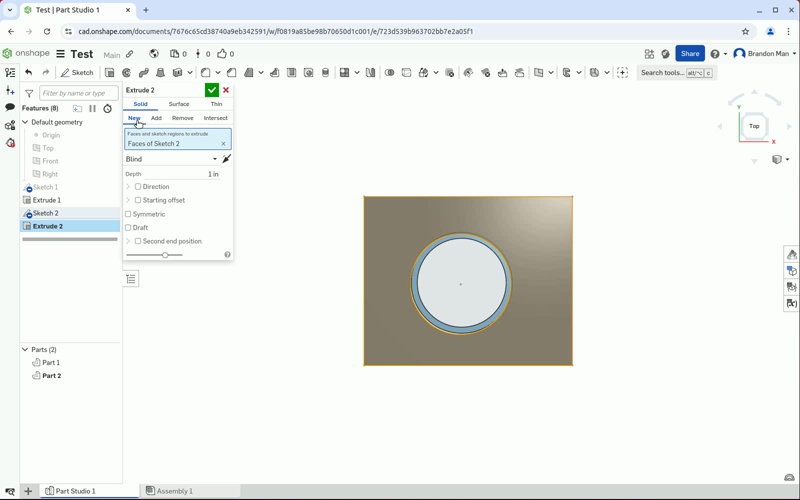
key(tab, 4)
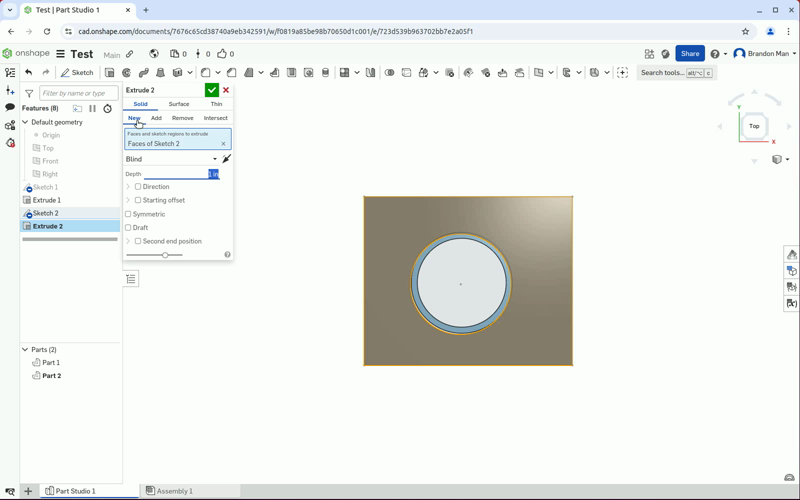
text(9.628)
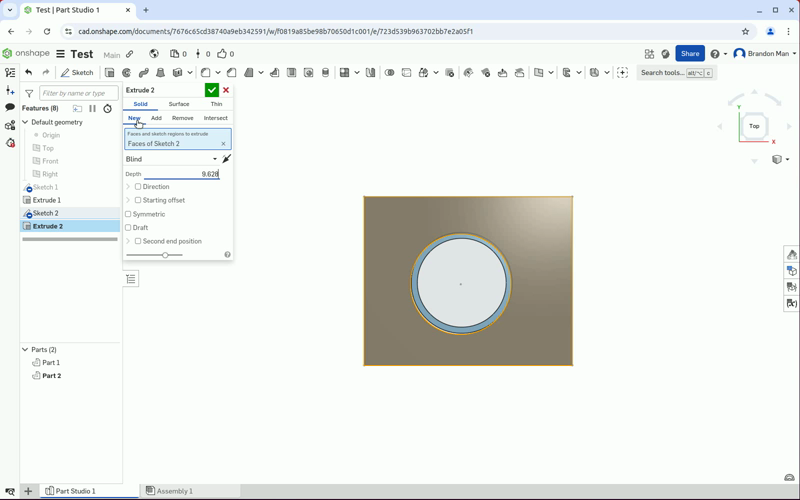
key(enter)
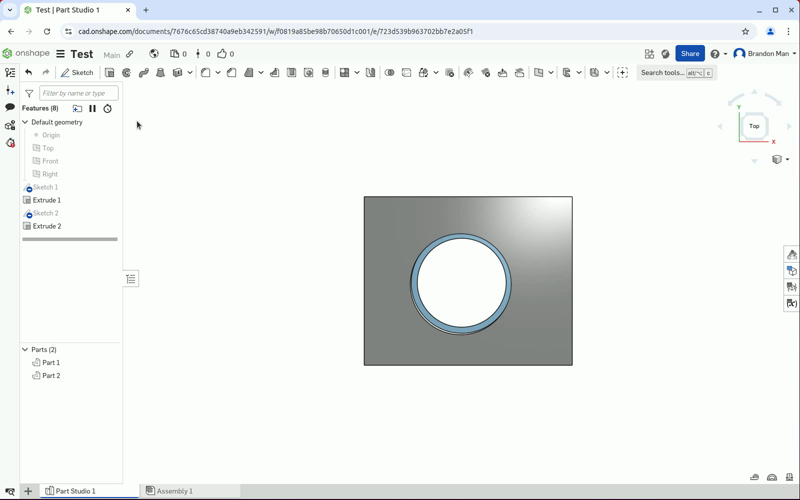
key(shift+h)
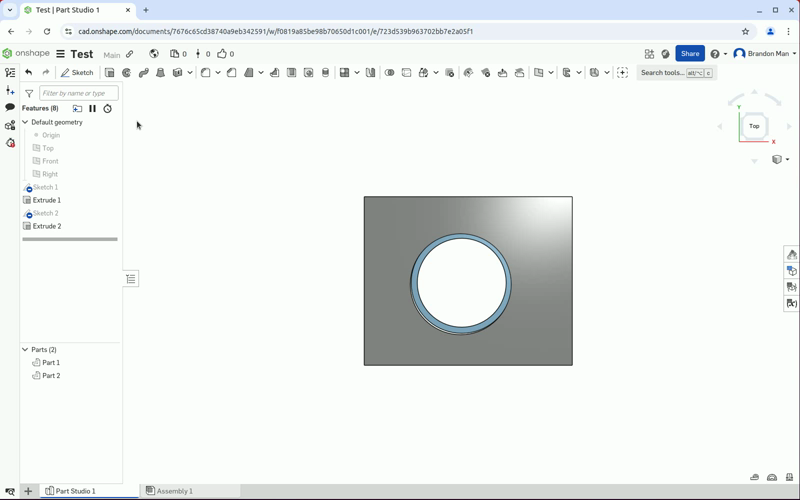
key(shift+h)
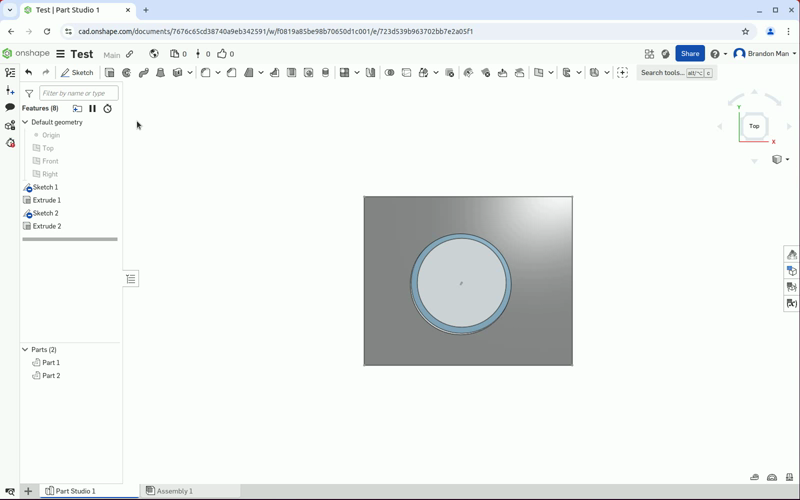
key(shift+7)
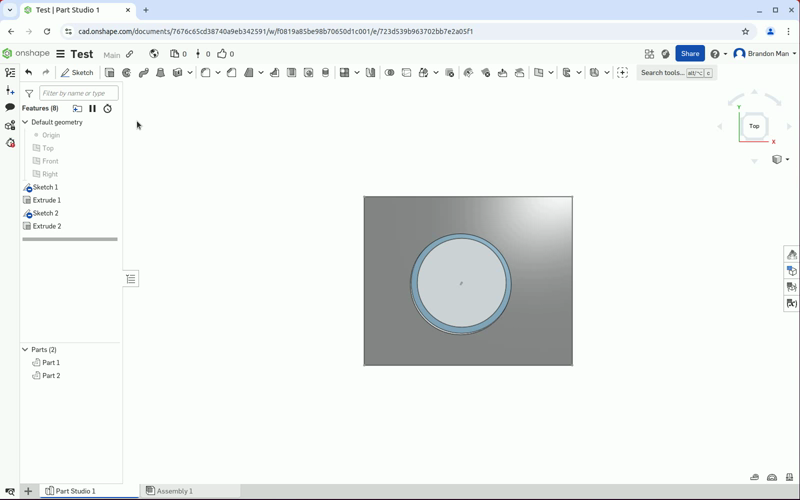
key(up, 3)
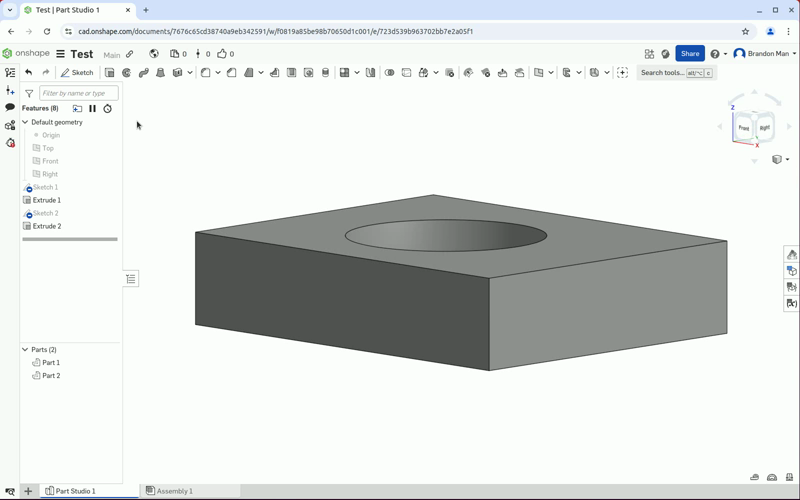
key(left, 3)
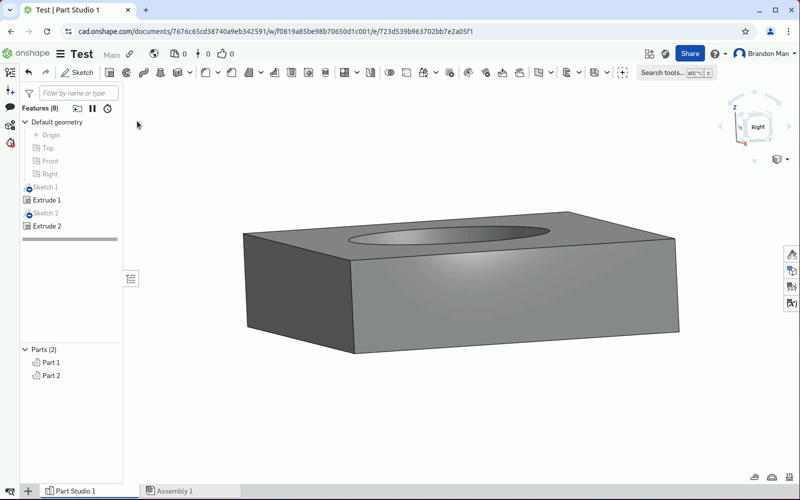
key(right, 3)
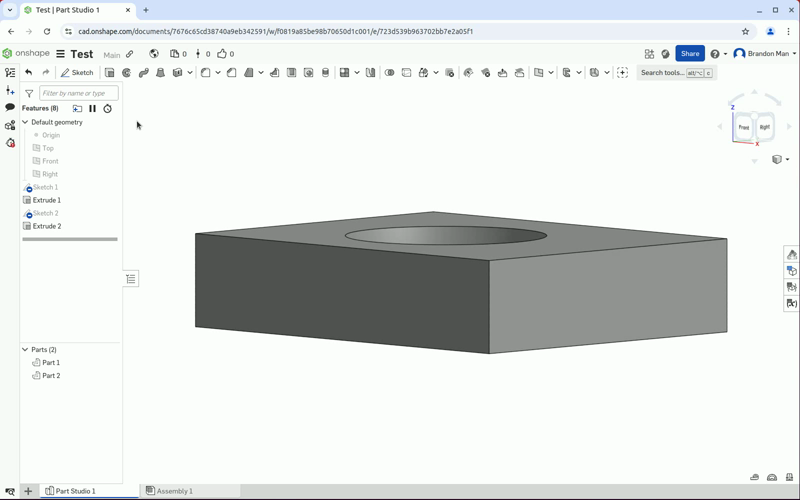
key(down, 3)
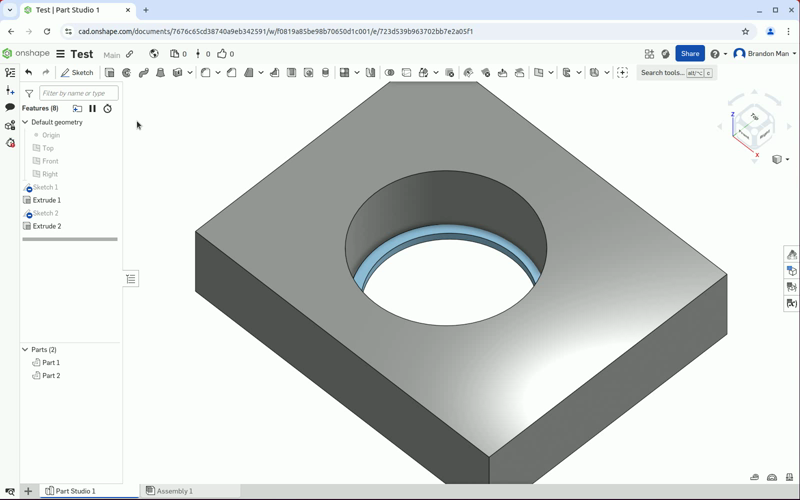
mouse_move(73, 189)
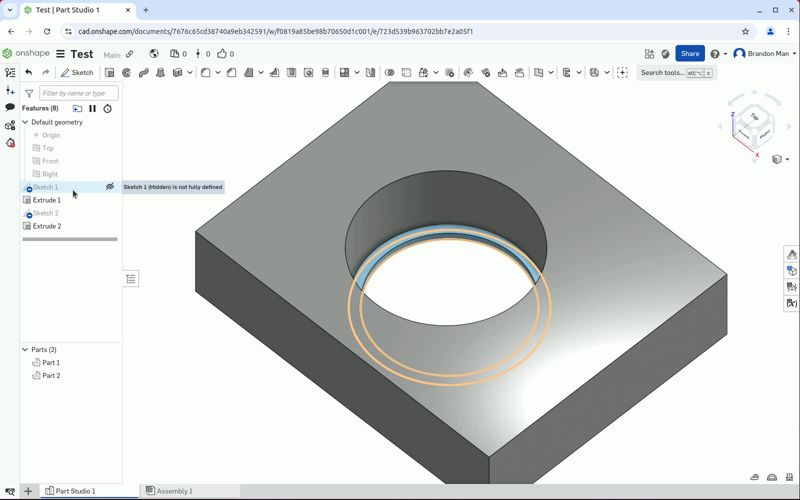
click(73, 189)